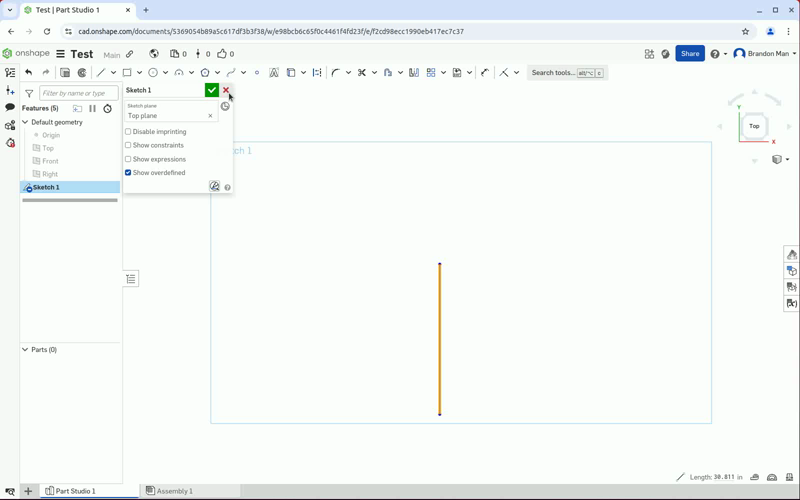
key(shift+h)
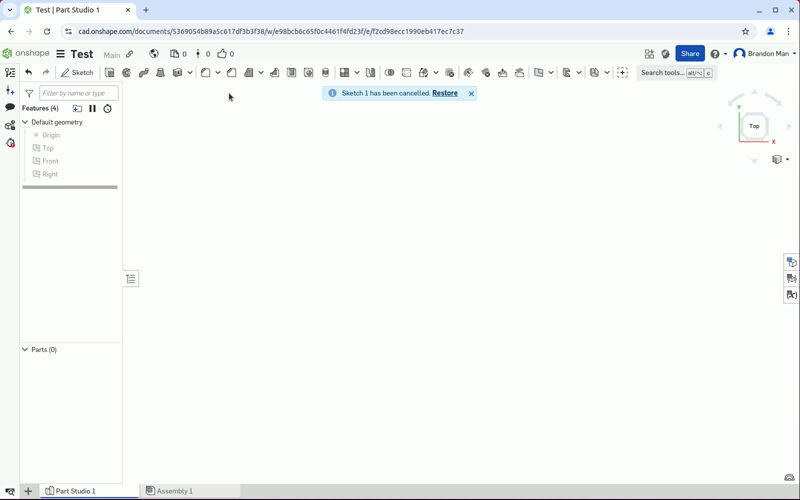
mouse_move(73, 352)
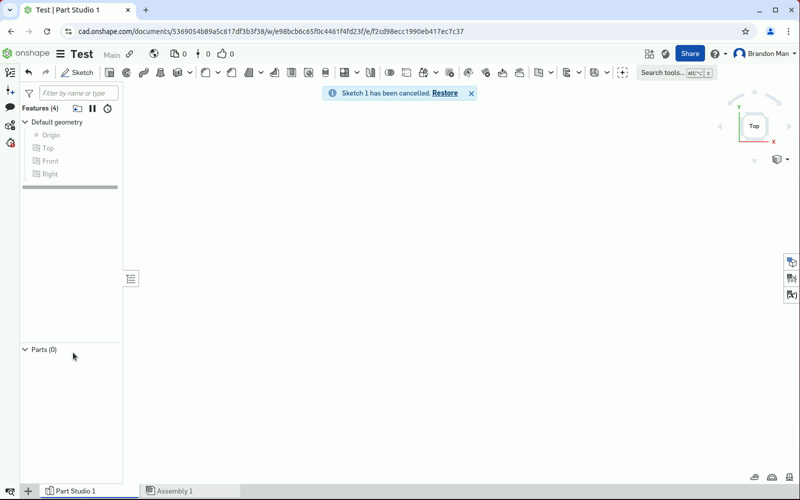
key(y)
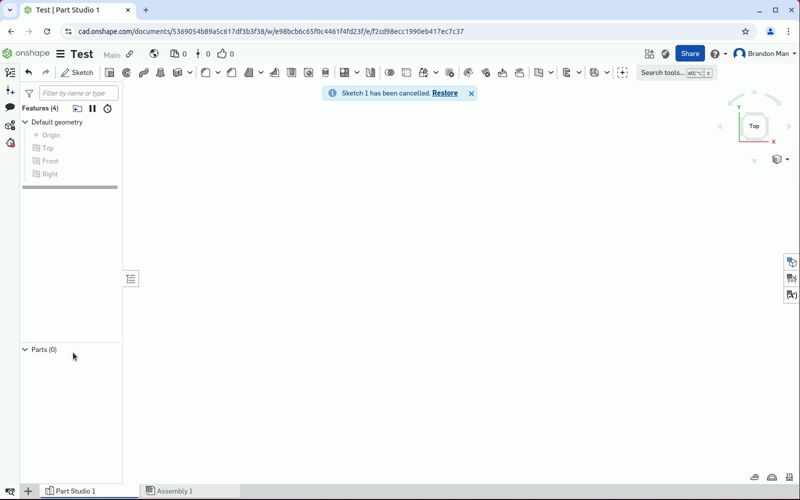
key(shift+p)
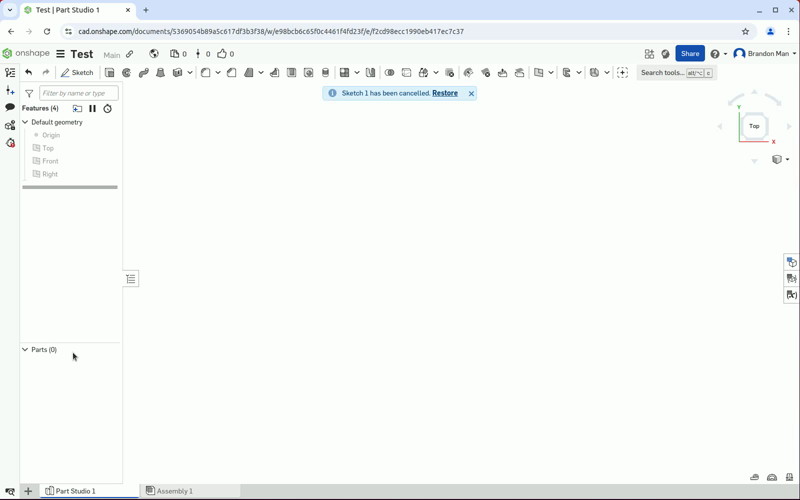
key(space)
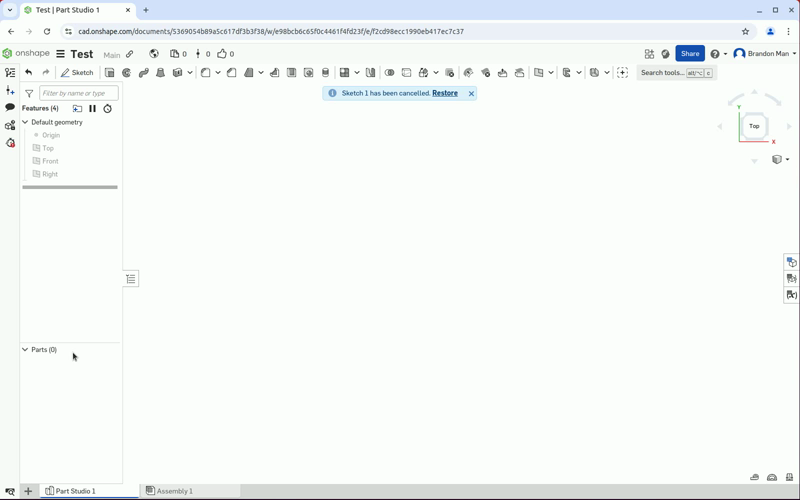
key_down(shift)
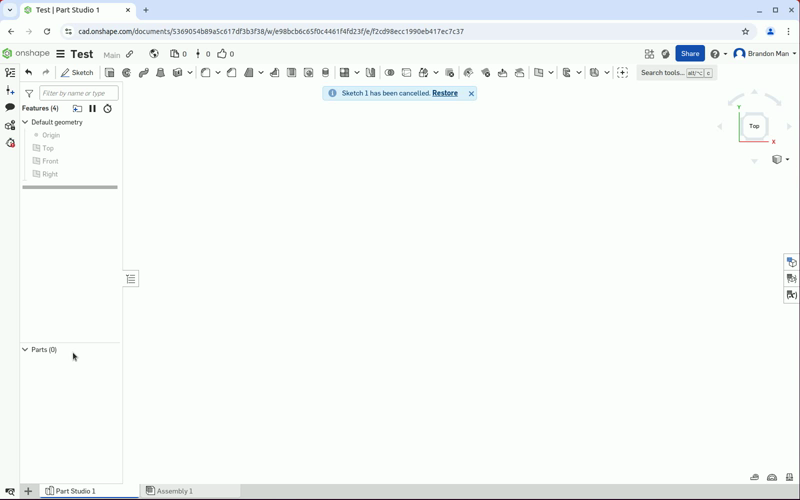
key(up)
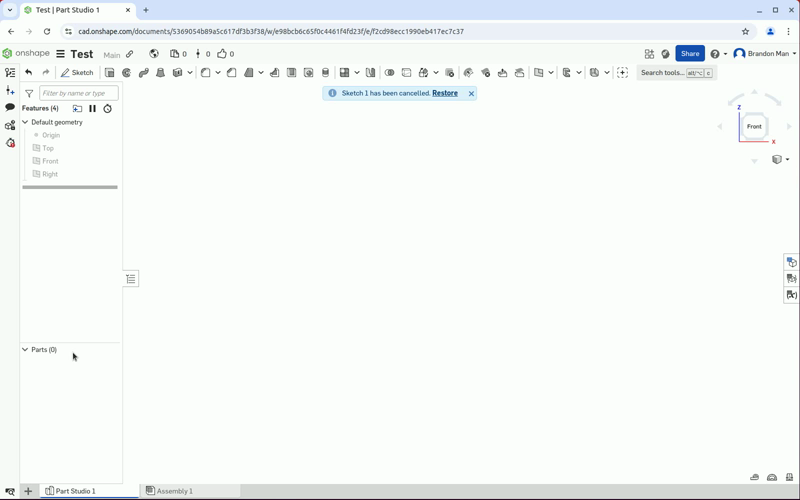
key_up(shift)
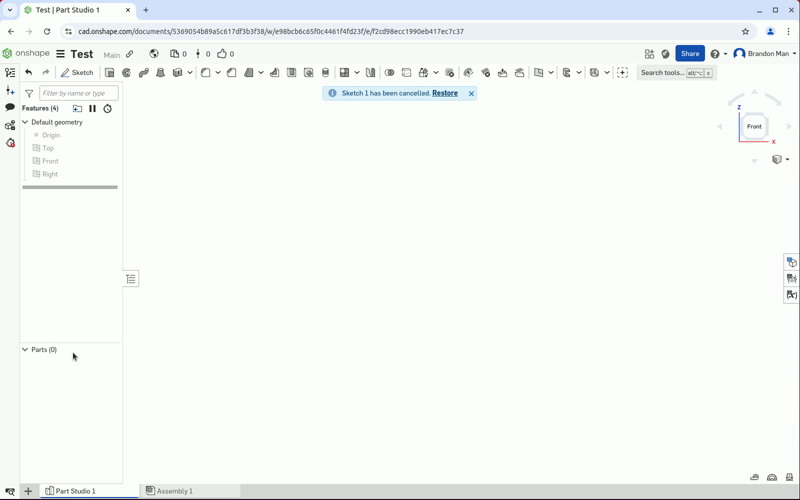
mouse_move(73, 352)
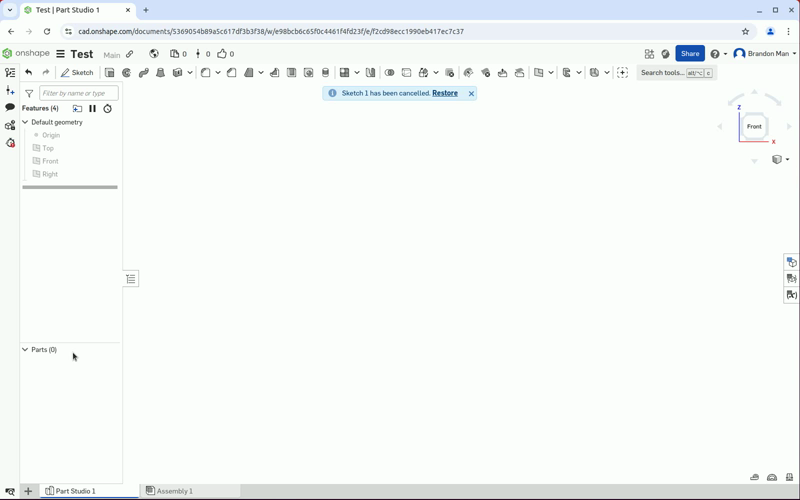
key(shift+y)
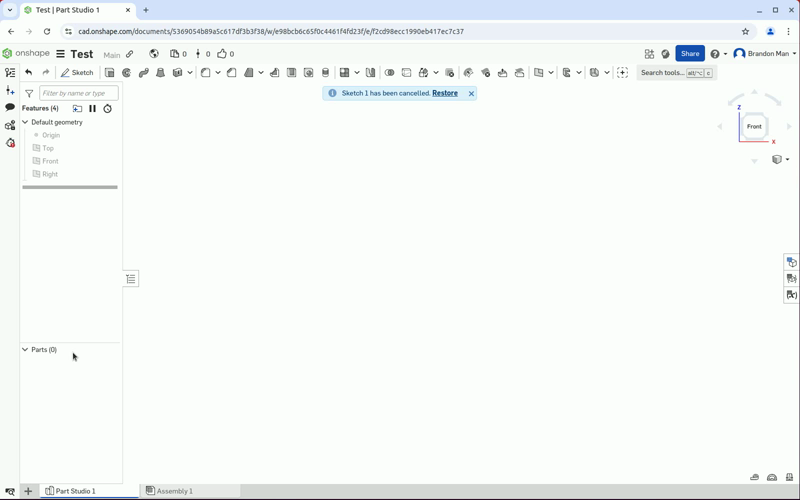
key(shift+s)
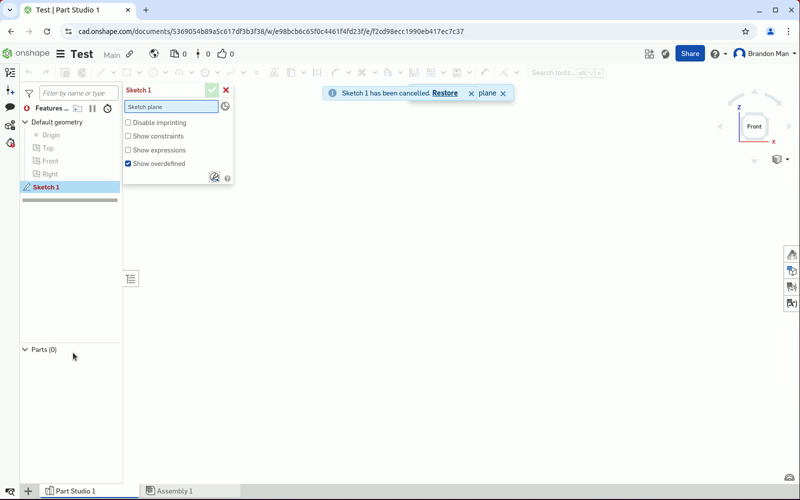
mouse_move(73, 163)
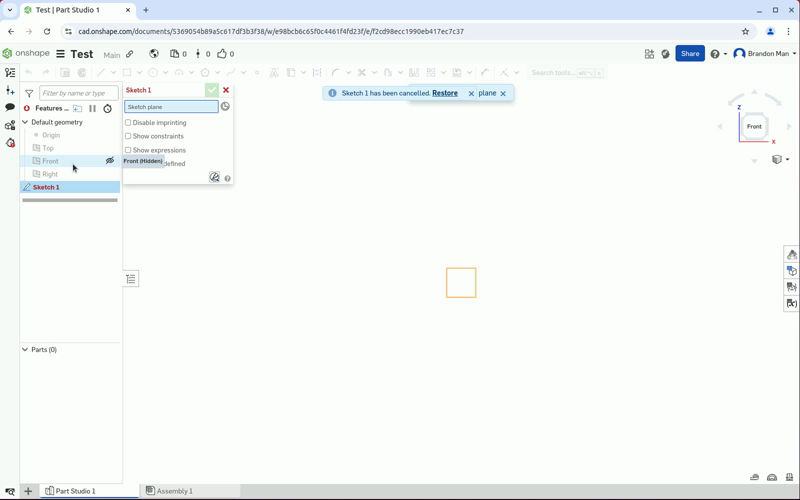
click(73, 163)
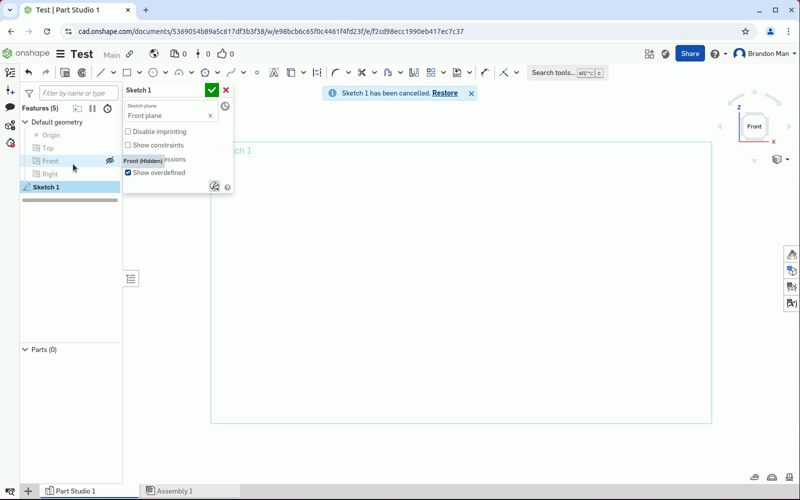
mouse_move(73, 352)
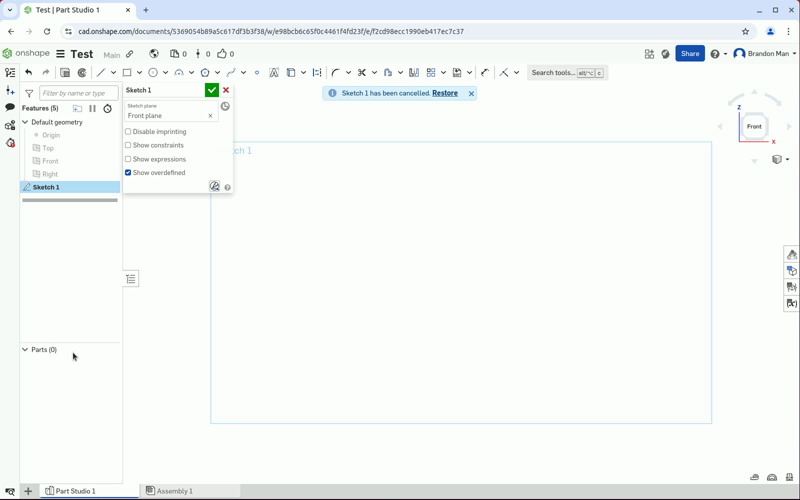
key(y)
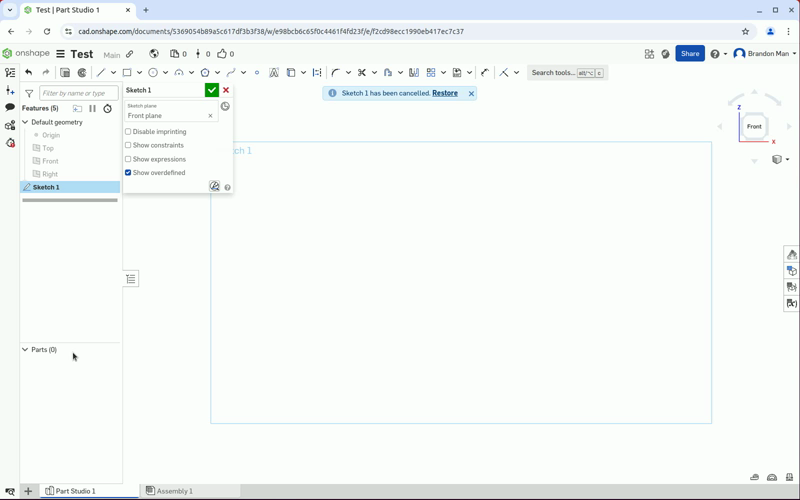
key(l)
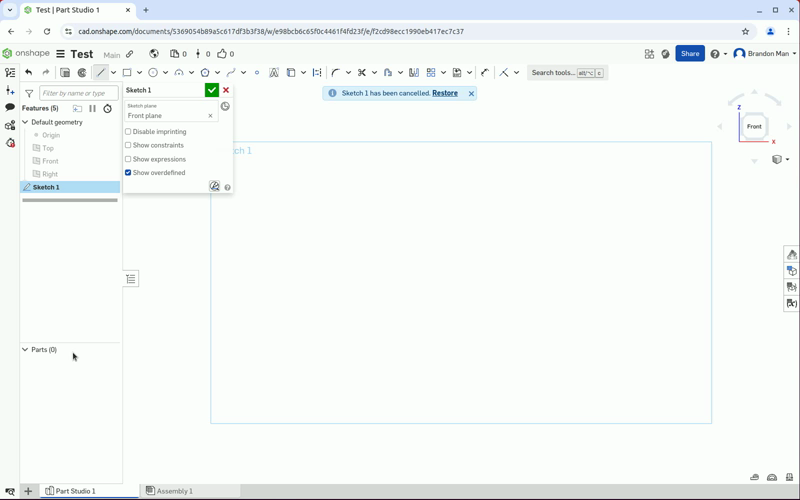
key_down(shift)
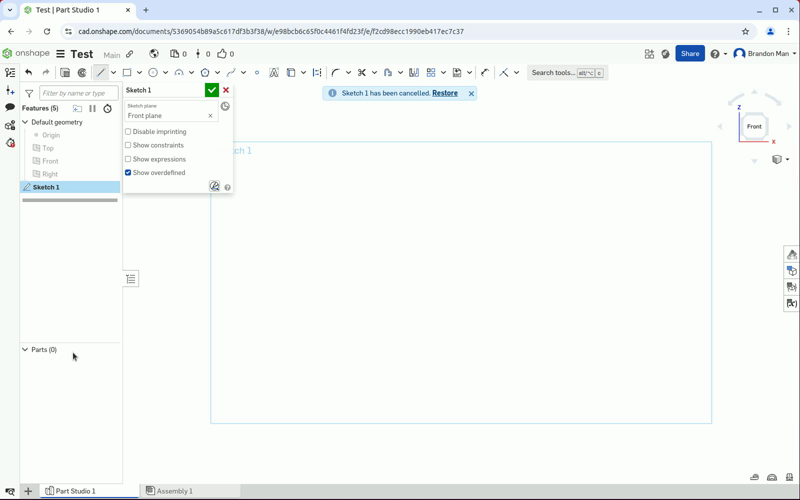
mouse_move(505, 349)
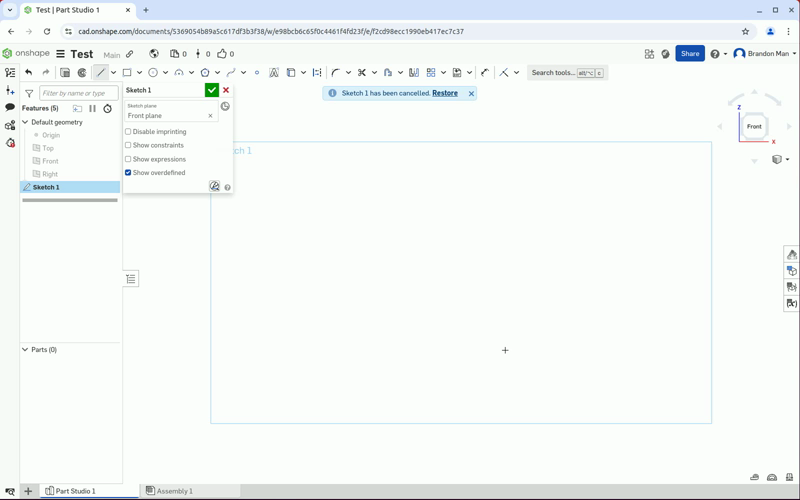
click(505, 349)
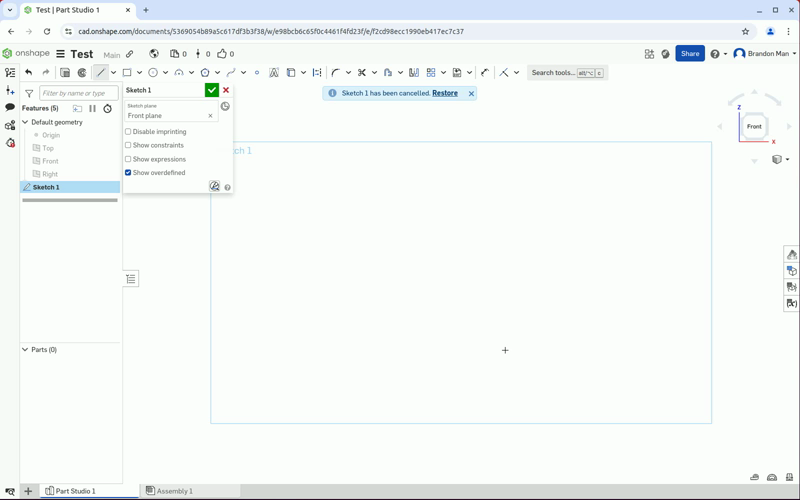
key_up(shift)
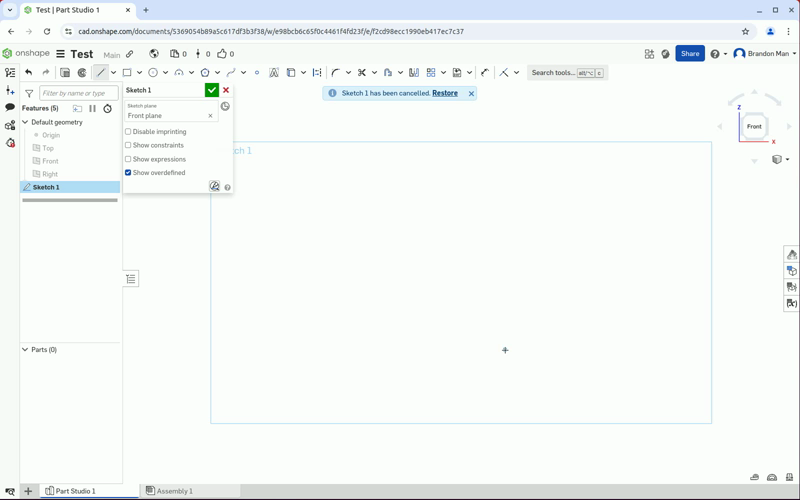
key_down(shift)
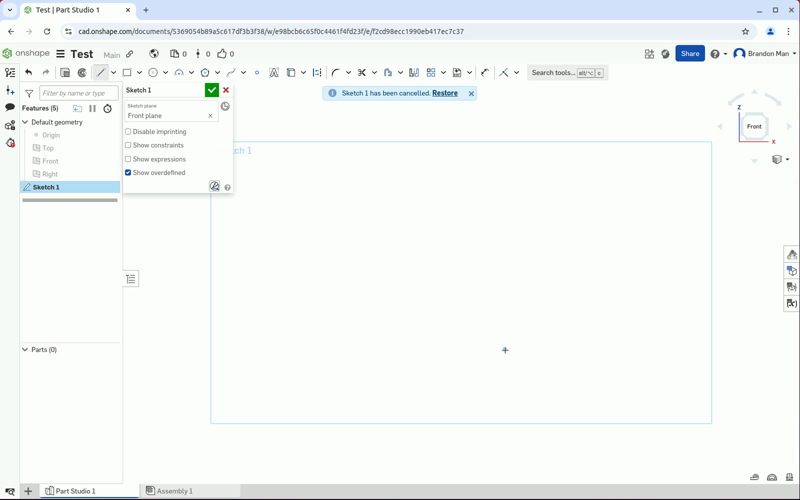
mouse_move(573, 349)
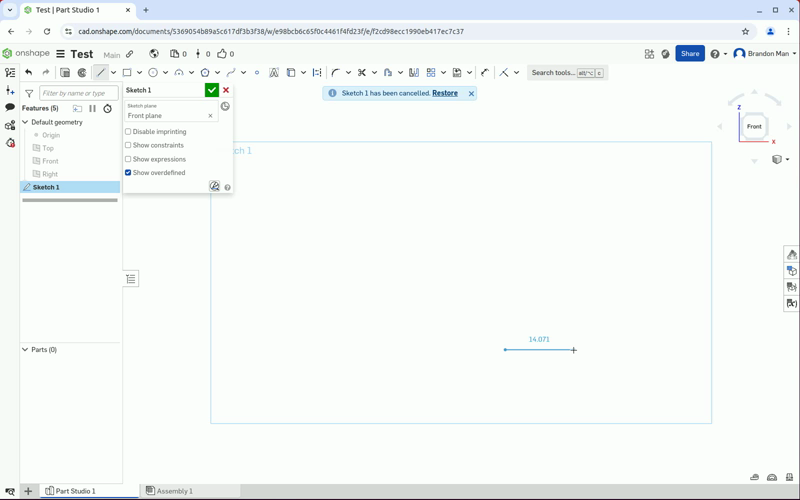
click(573, 349)
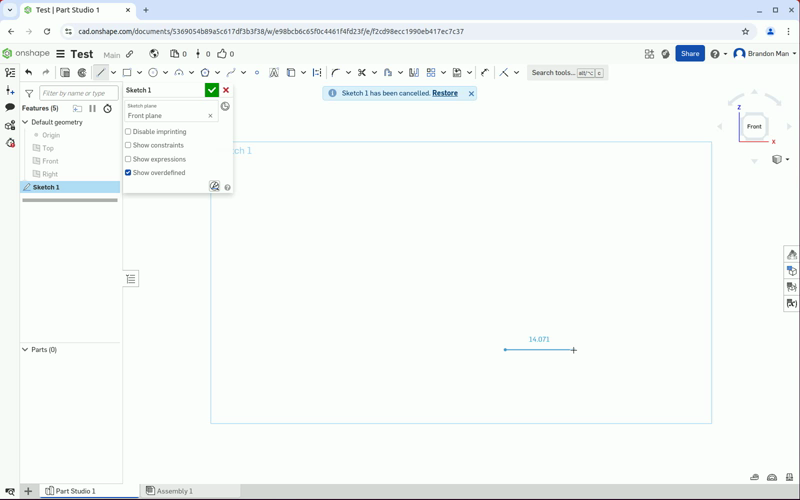
key_up(shift)
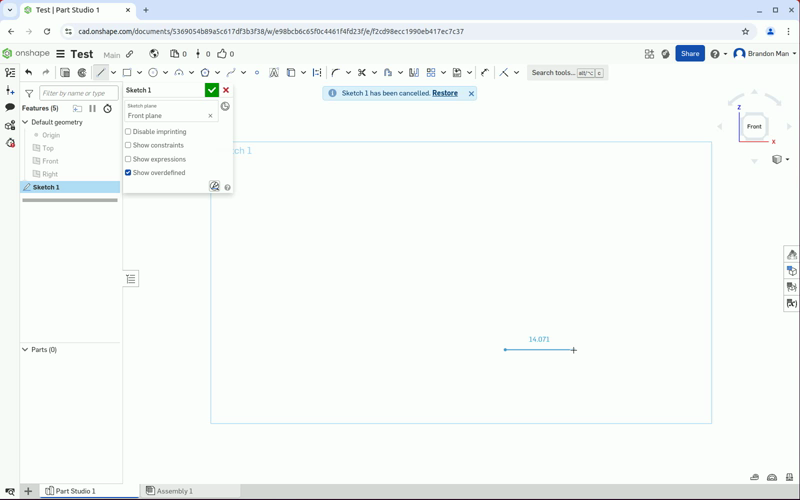
key_down(shift)
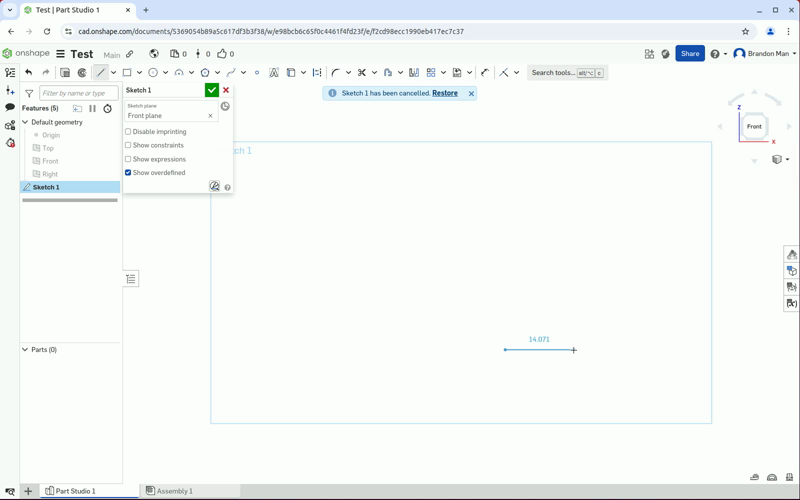
mouse_move(589, 349)
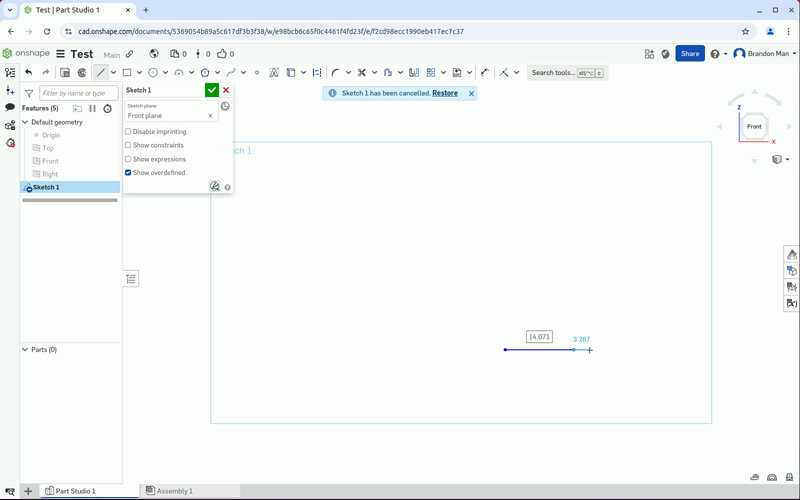
mouse_move(573, 302)
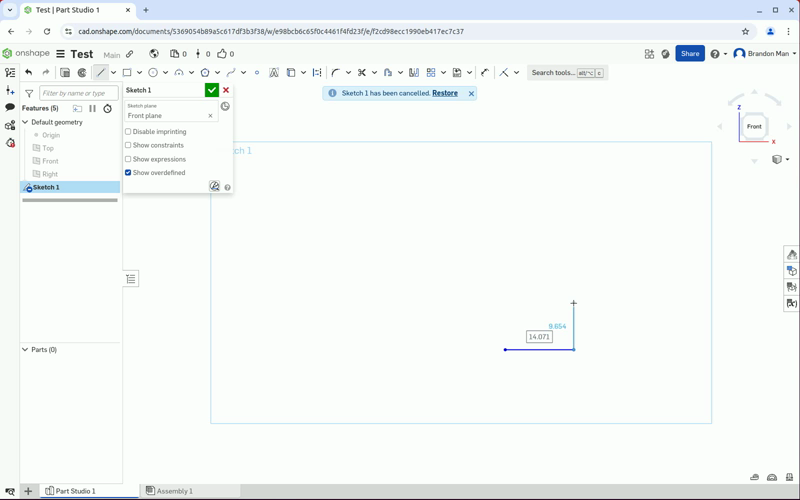
click(573, 302)
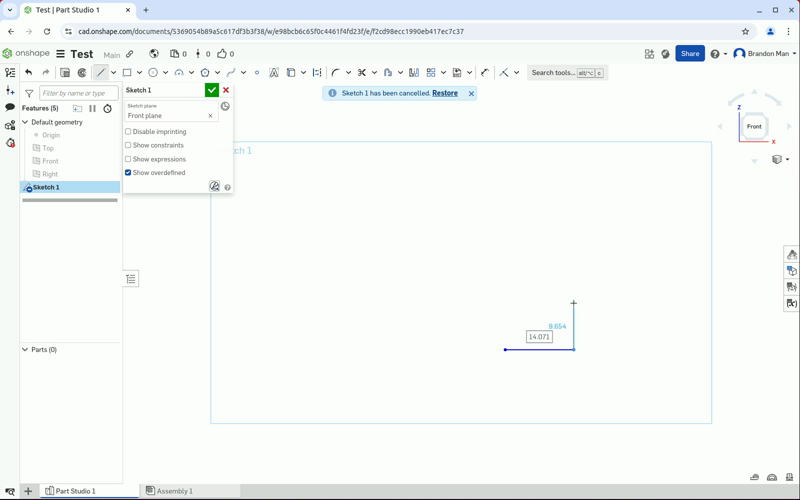
key_up(shift)
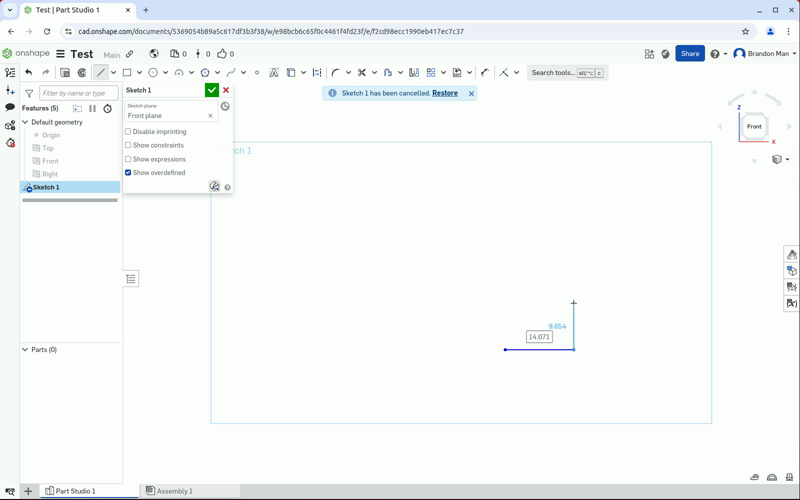
key_down(shift)
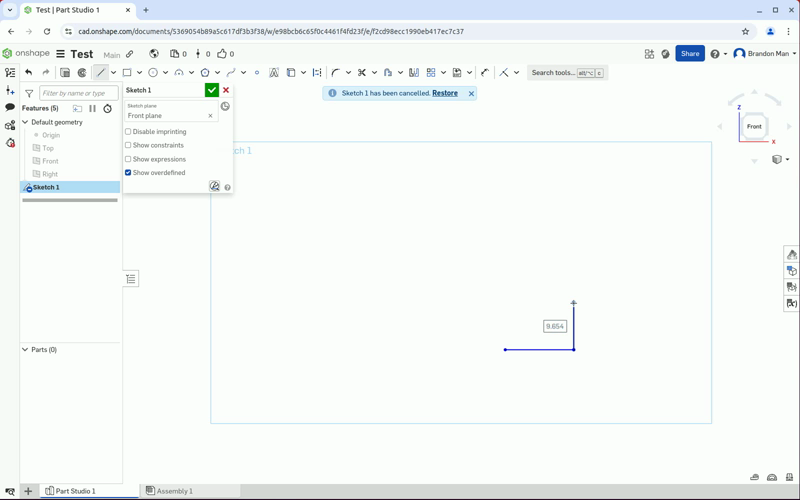
mouse_move(505, 302)
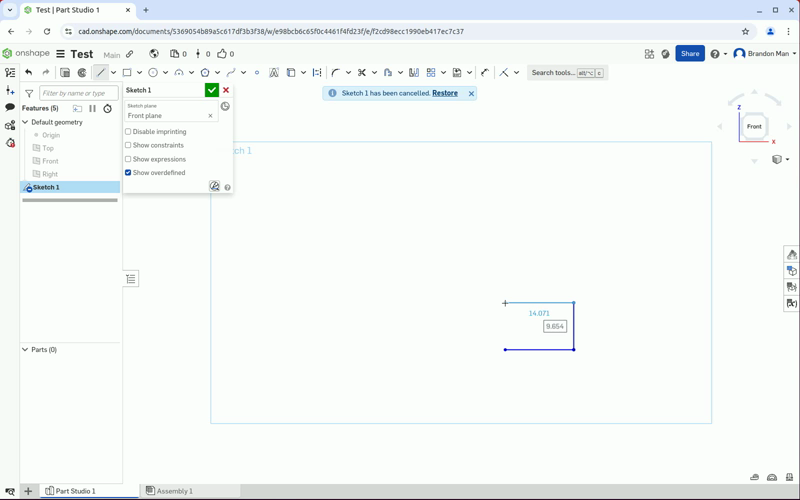
click(505, 302)
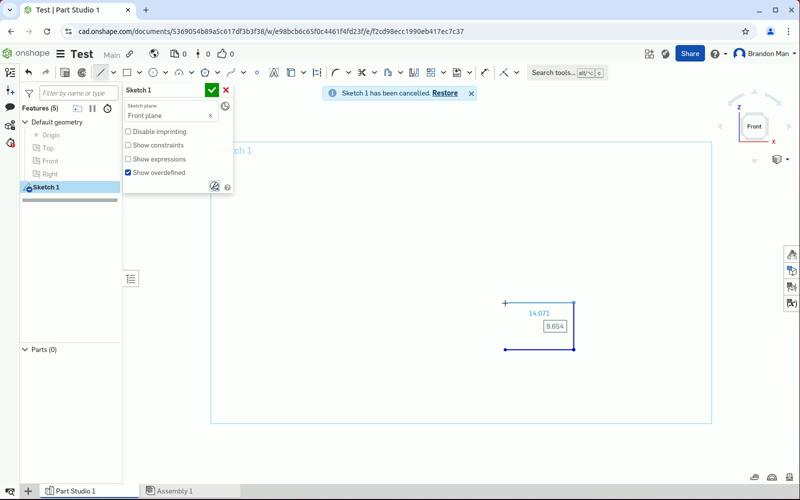
key_up(shift)
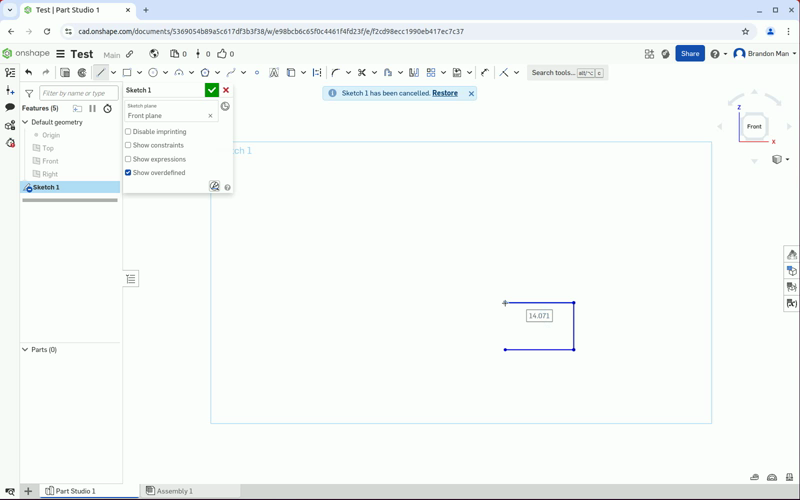
mouse_move(535, 302)
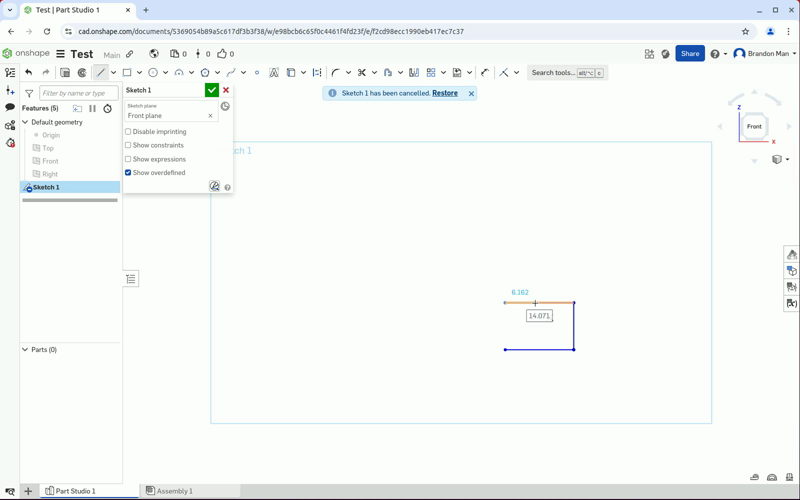
key_down(shift)
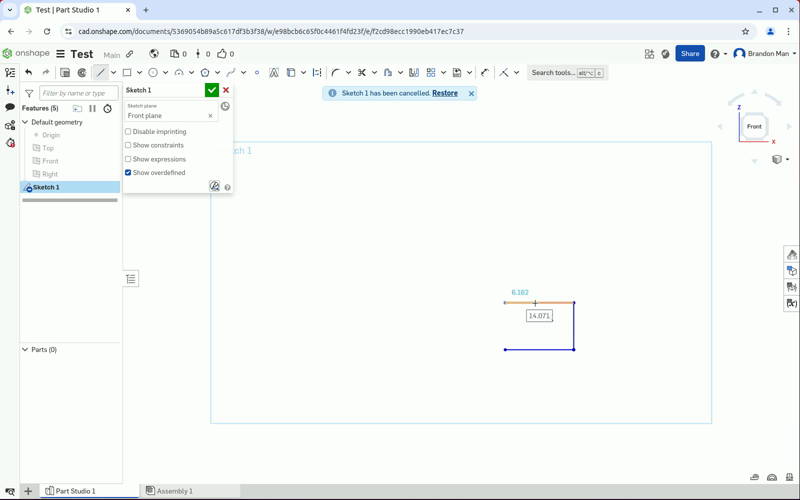
mouse_move(505, 349)
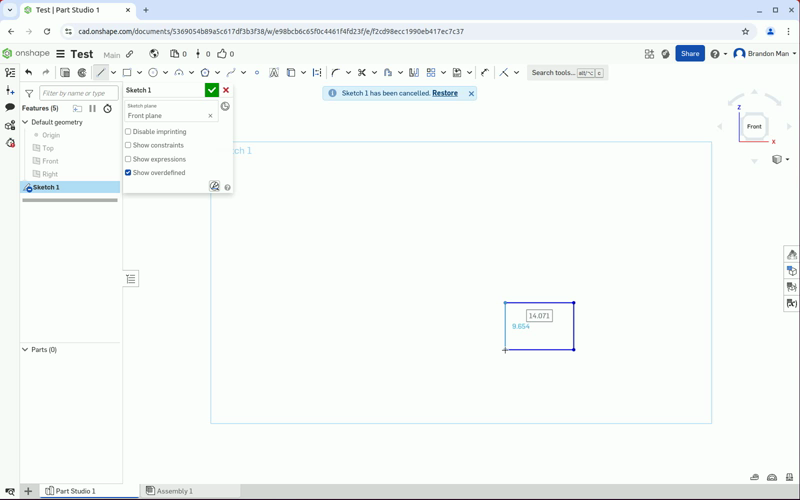
key_up(shift)
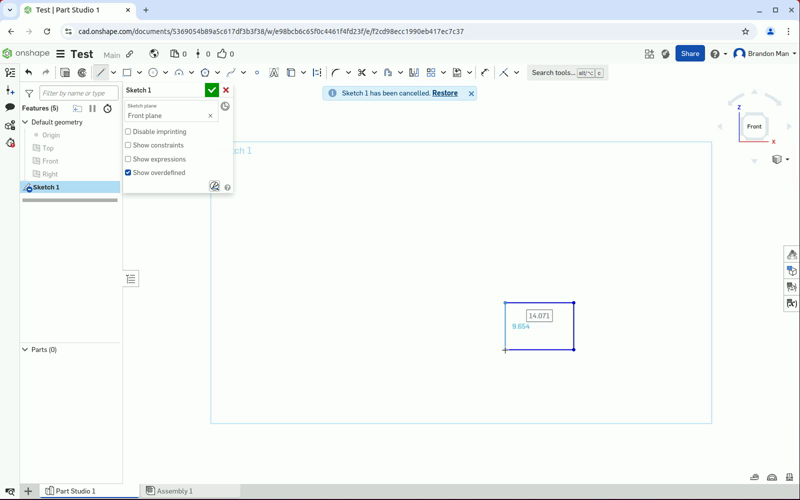
click(505, 349)
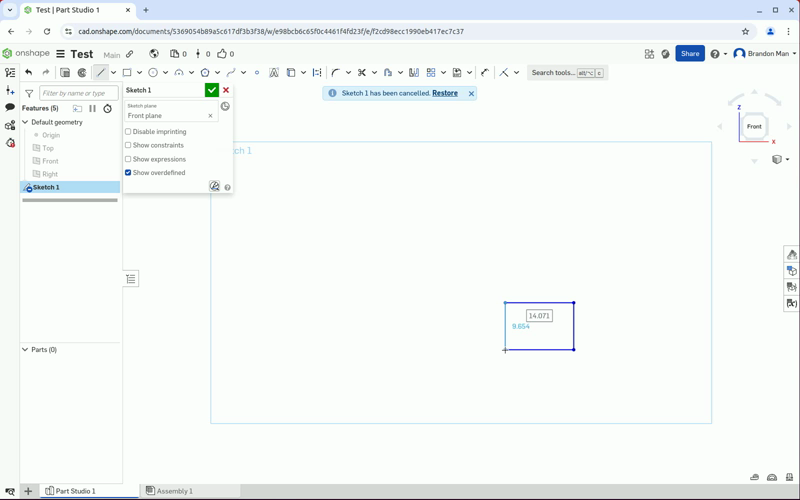
key(esc)
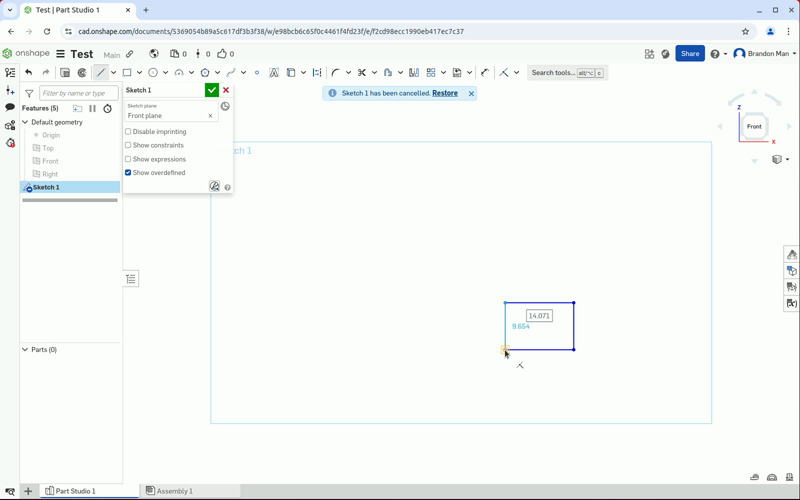
mouse_move(552, 313)
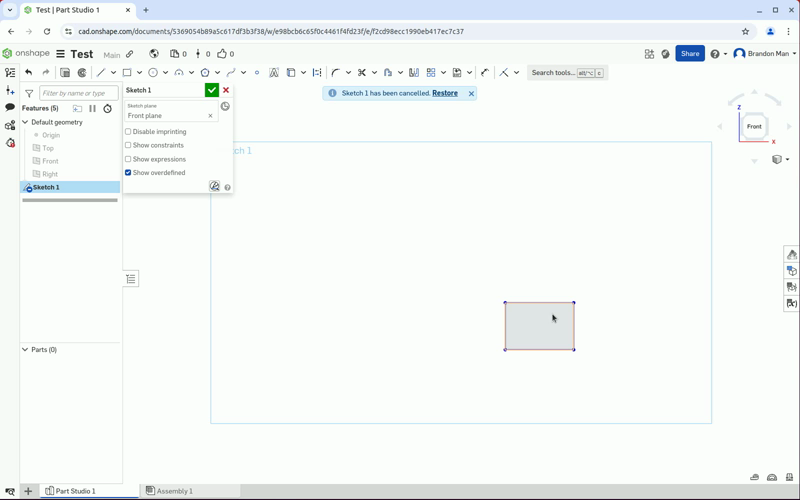
click(552, 313)
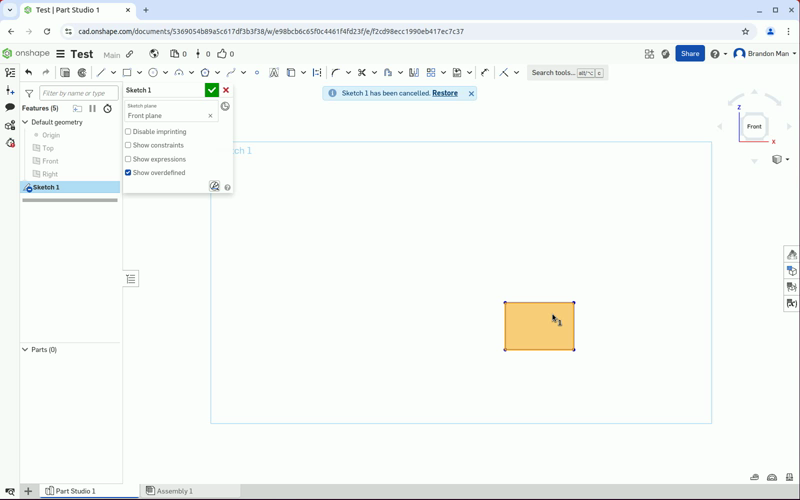
mouse_move(73, 352)
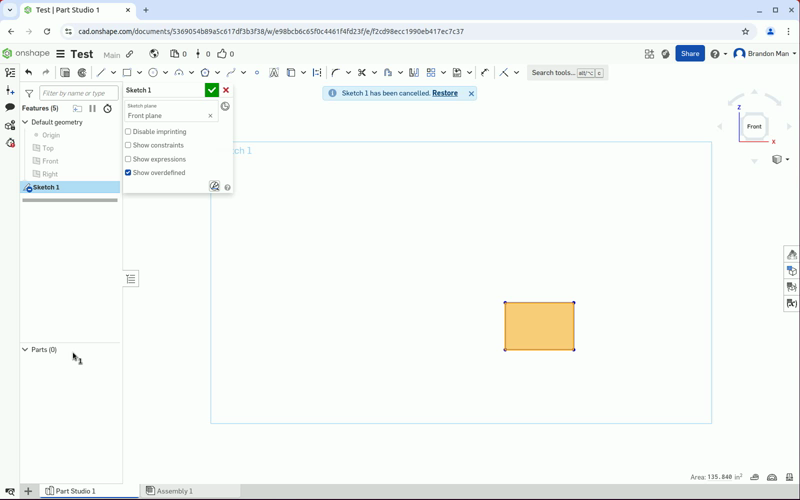
key(shift+y)
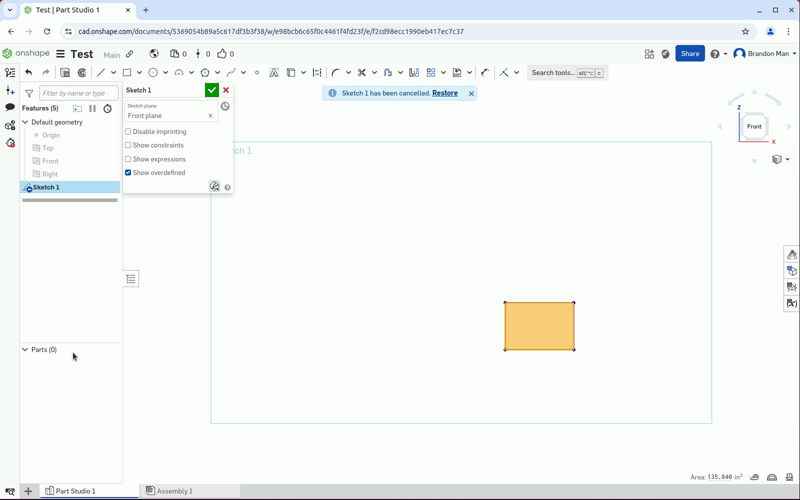
key(shift+e)
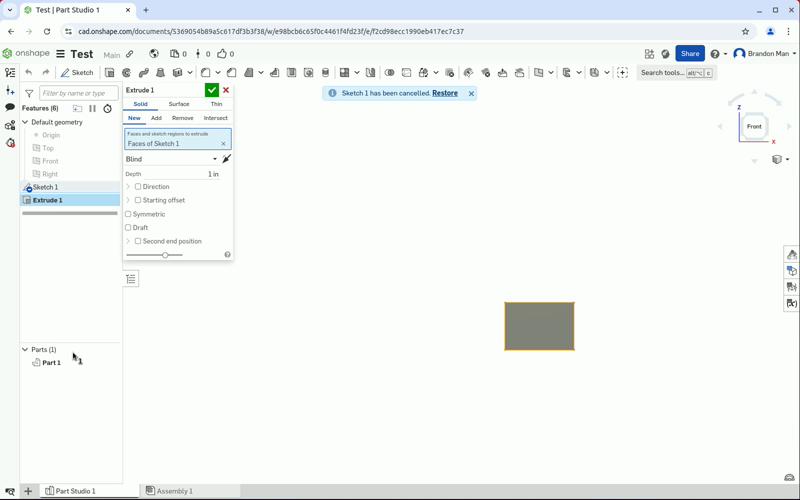
mouse_move(143, 106)
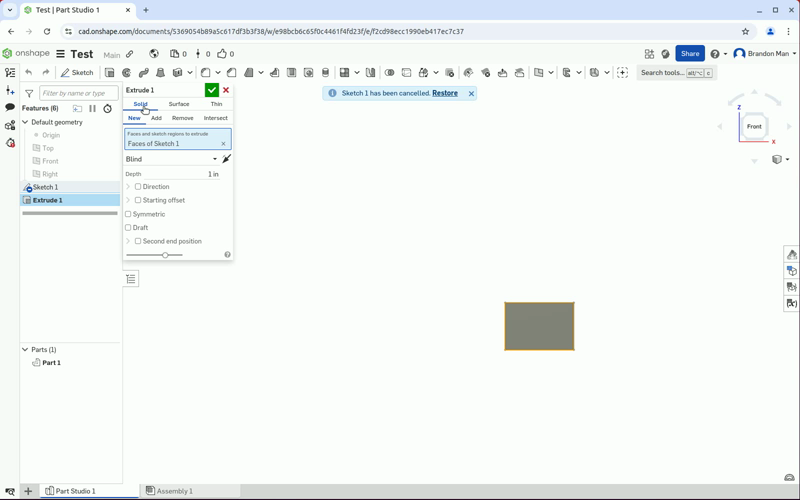
click(143, 106)
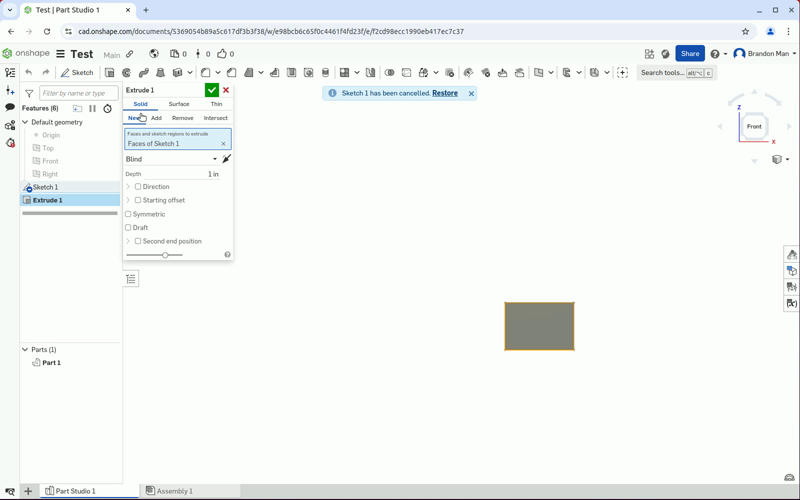
mouse_move(137, 120)
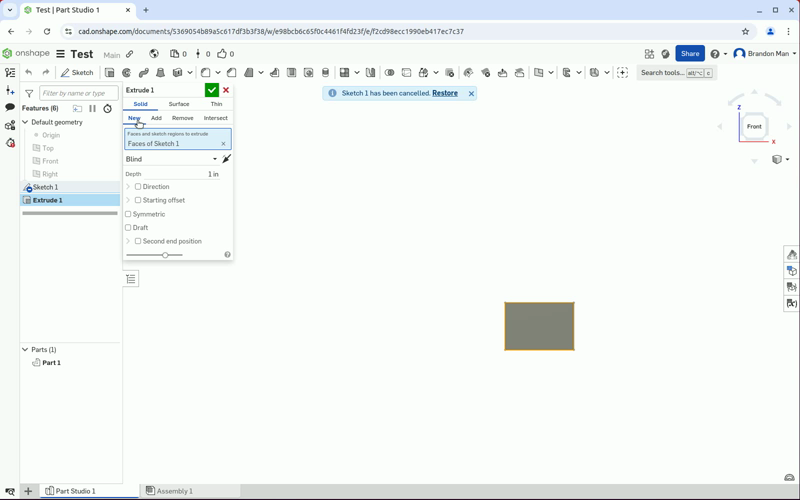
click(137, 120)
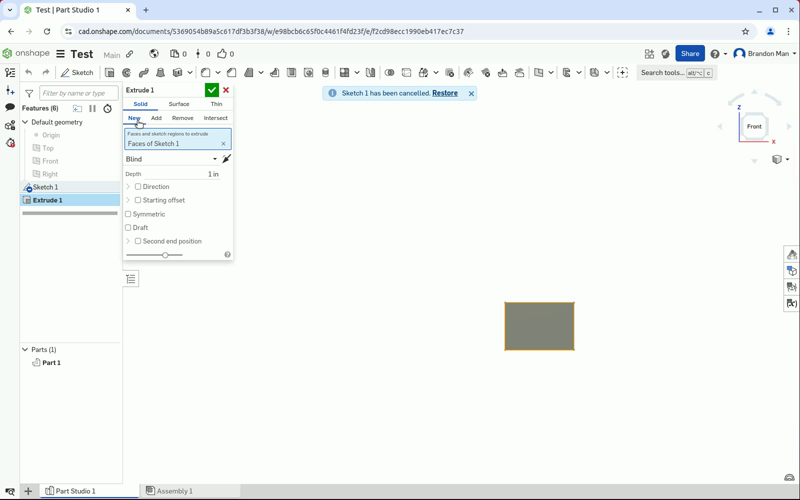
key(tab, 4)
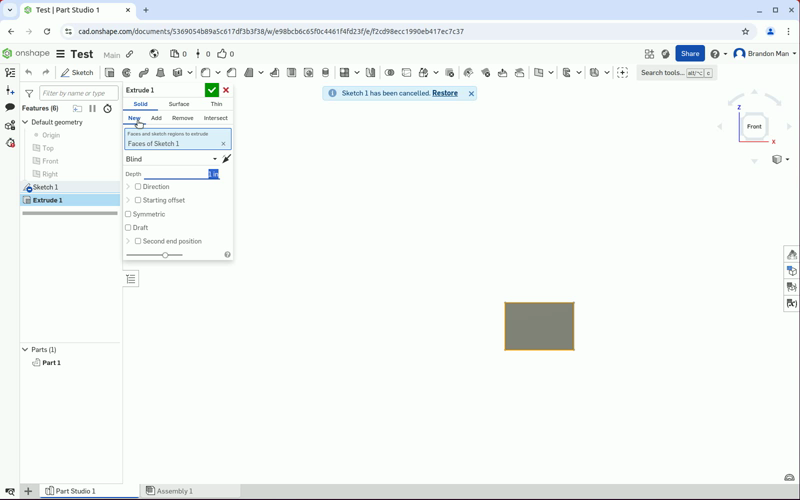
text(4.814)
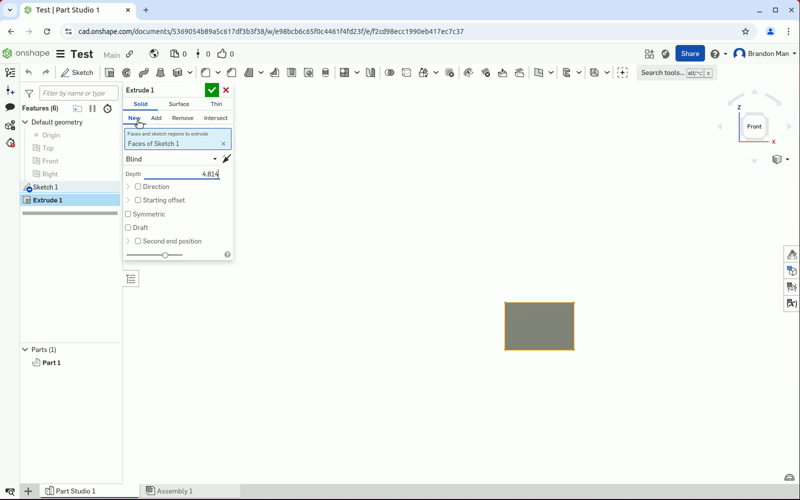
key(enter)
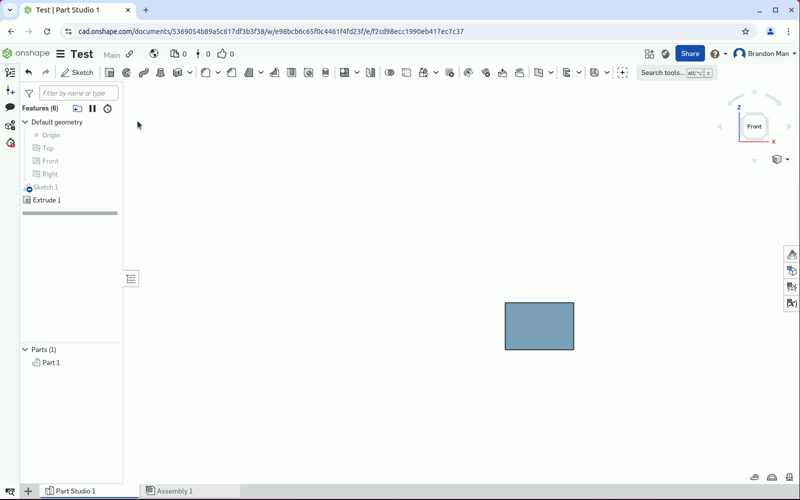
key(shift+h)
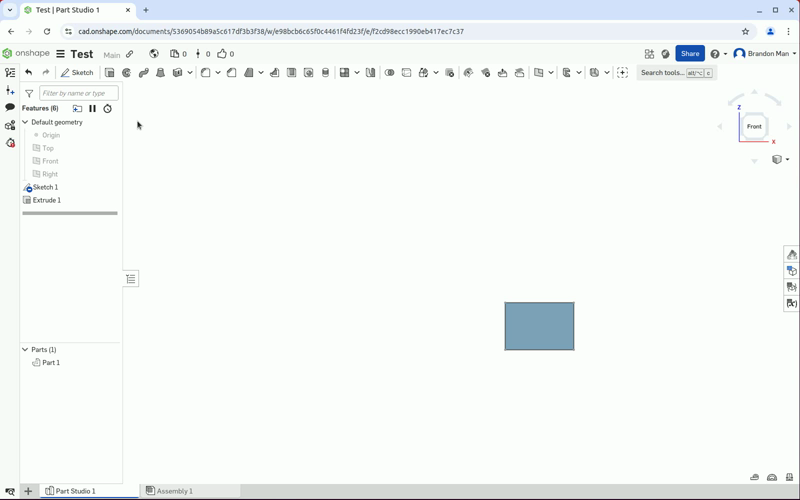
key(shift+h)
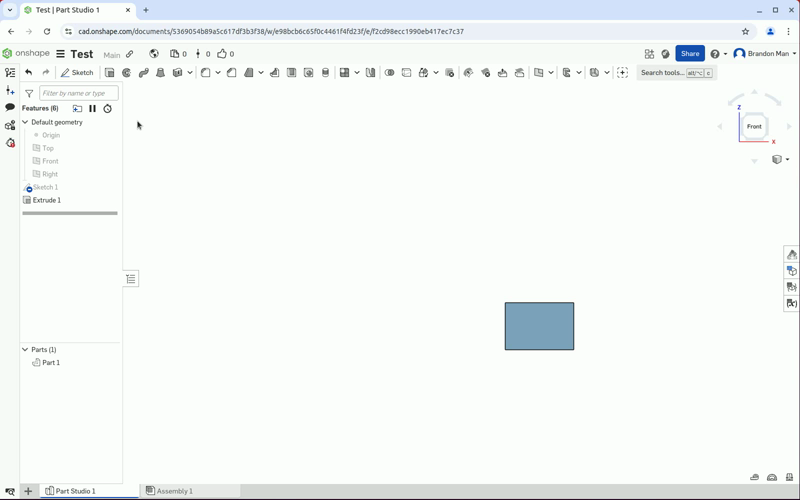
mouse_move(73, 189)
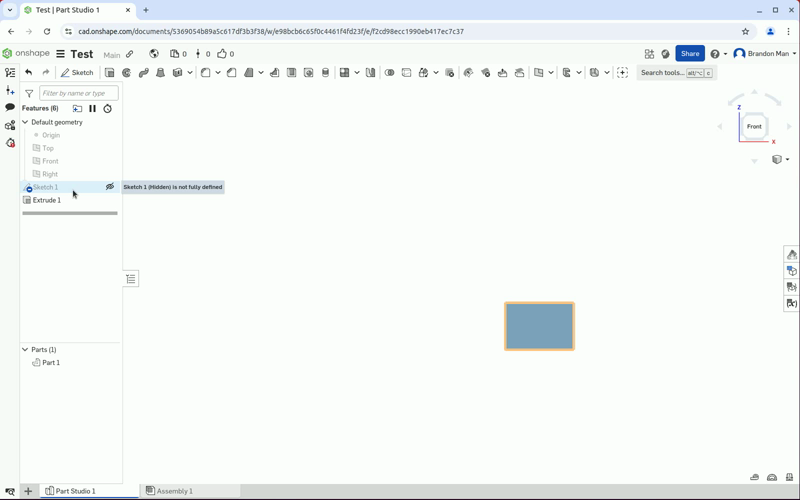
click(73, 189)
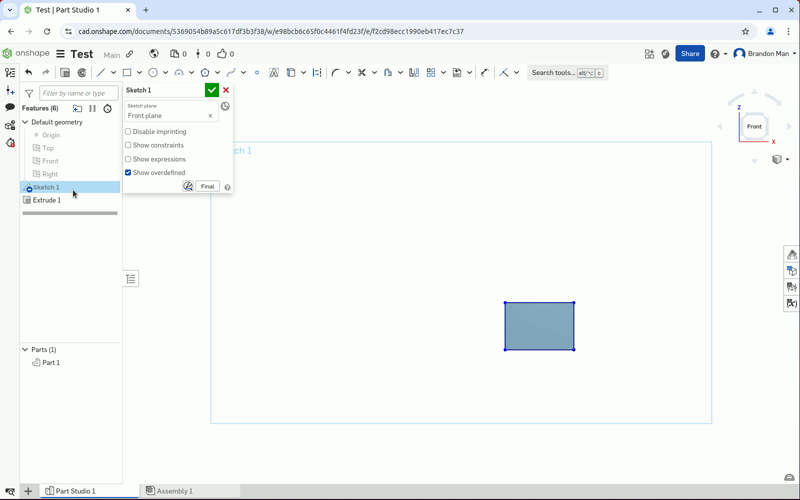
mouse_move(229, 92)
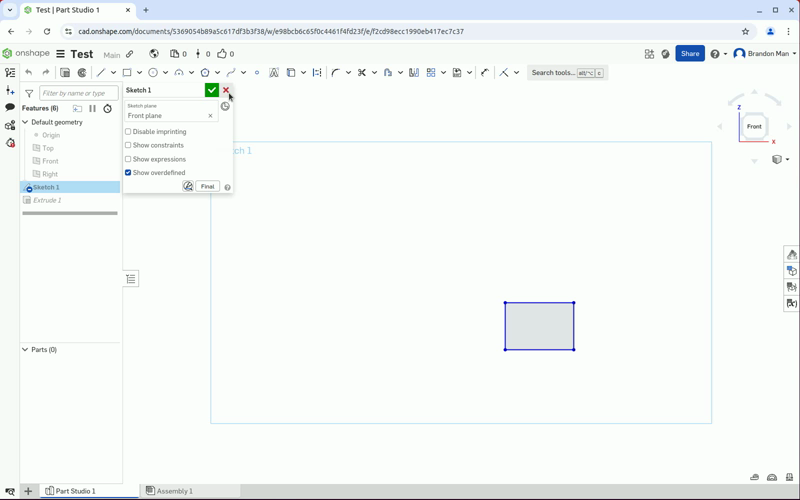
click(229, 92)
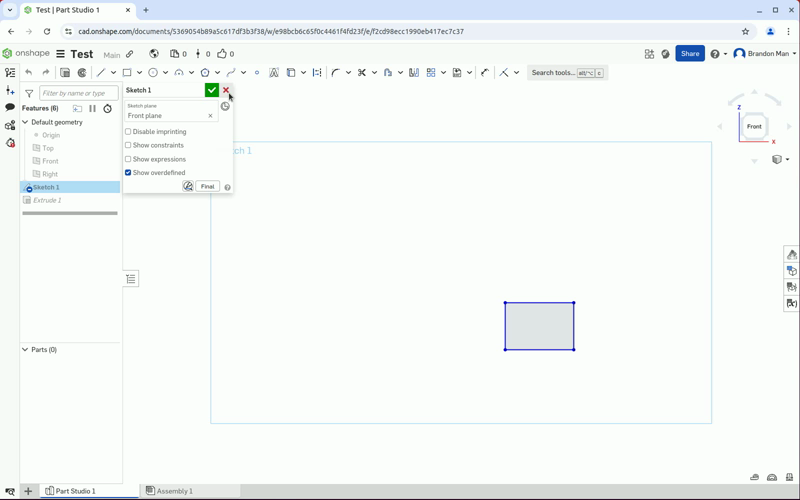
key(shift+s)
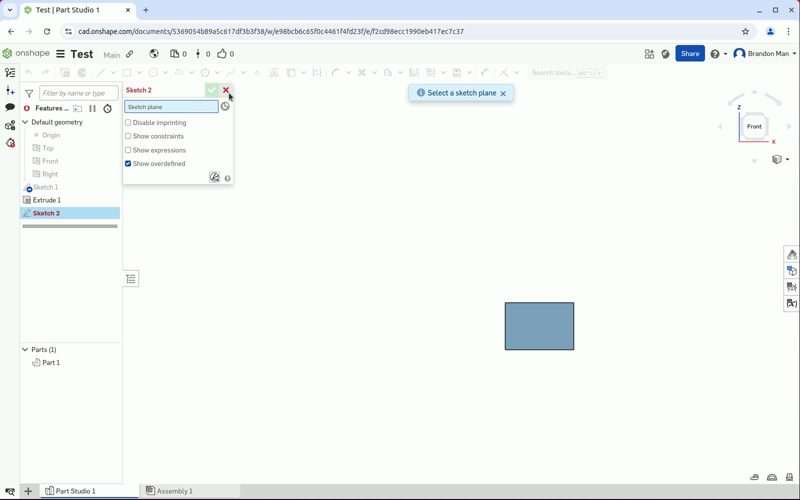
mouse_move(73, 163)
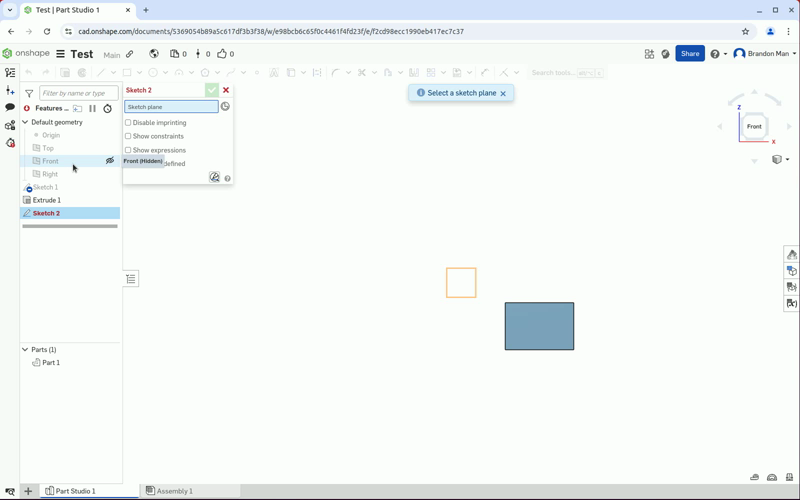
click(73, 163)
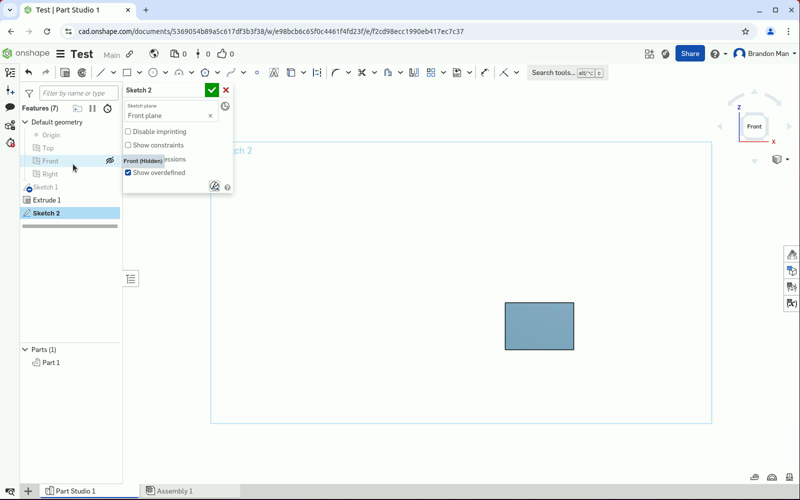
mouse_move(73, 352)
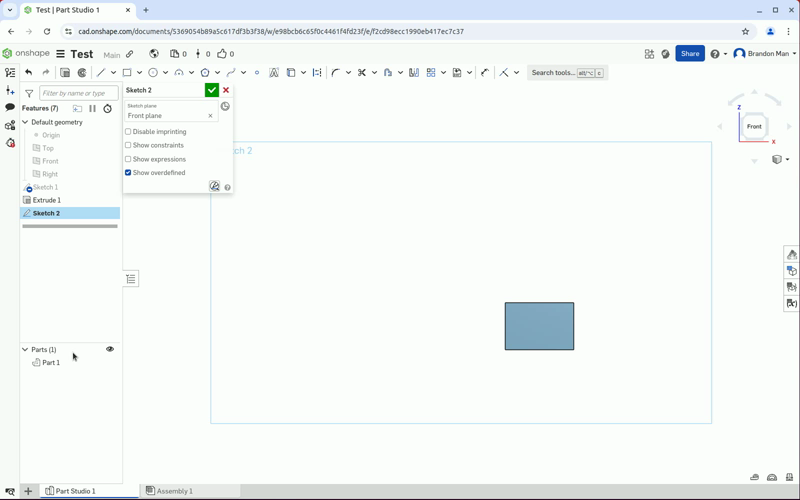
key(y)
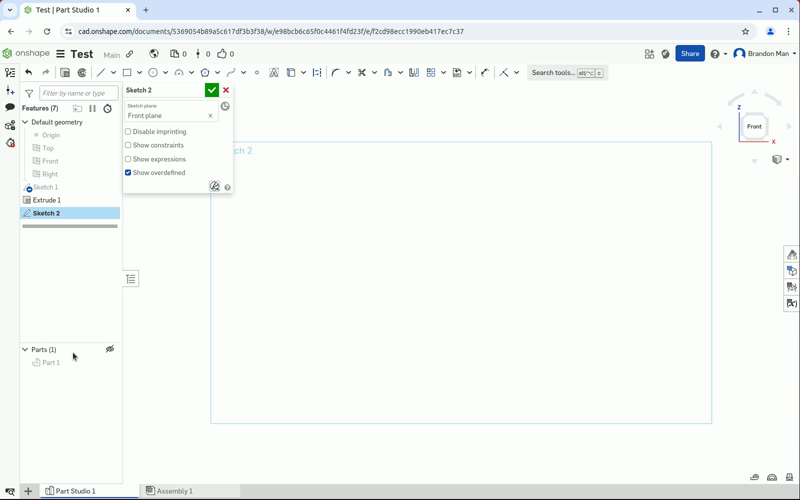
key(l)
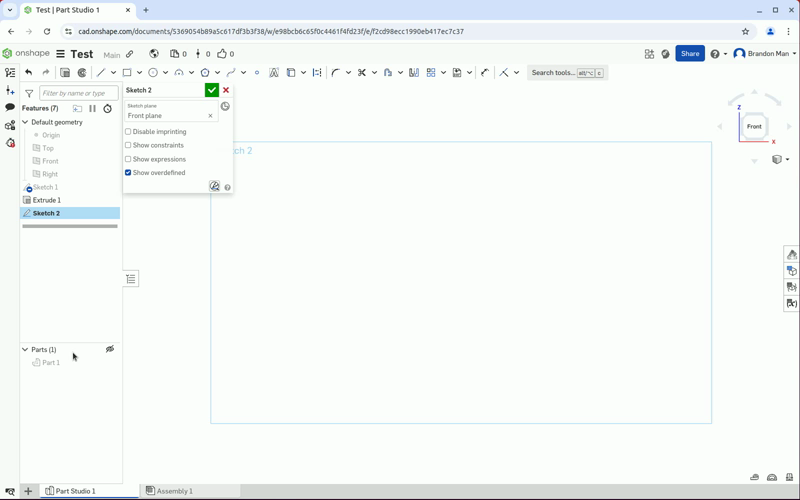
key_down(shift)
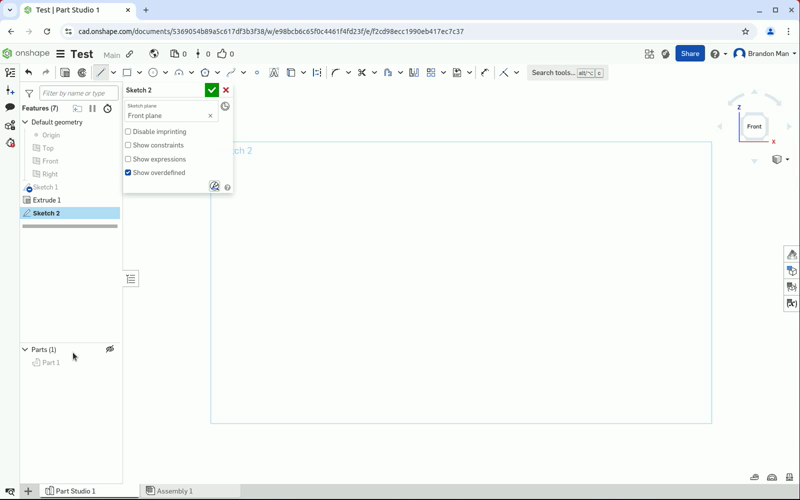
mouse_move(431, 286)
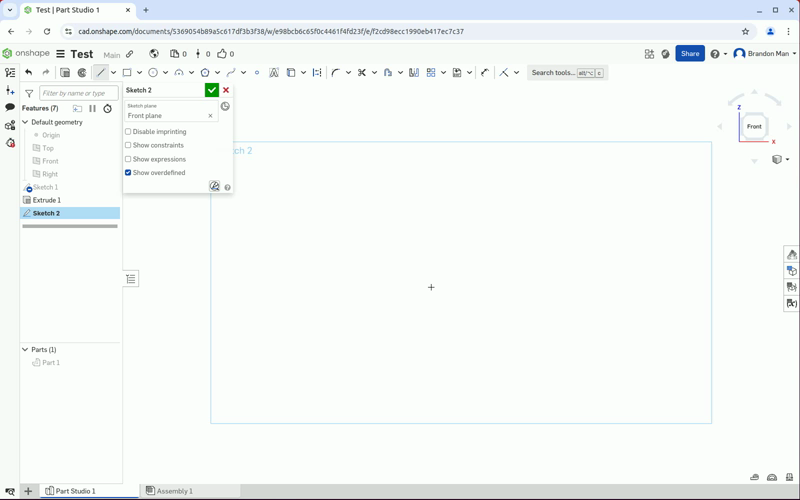
click(431, 286)
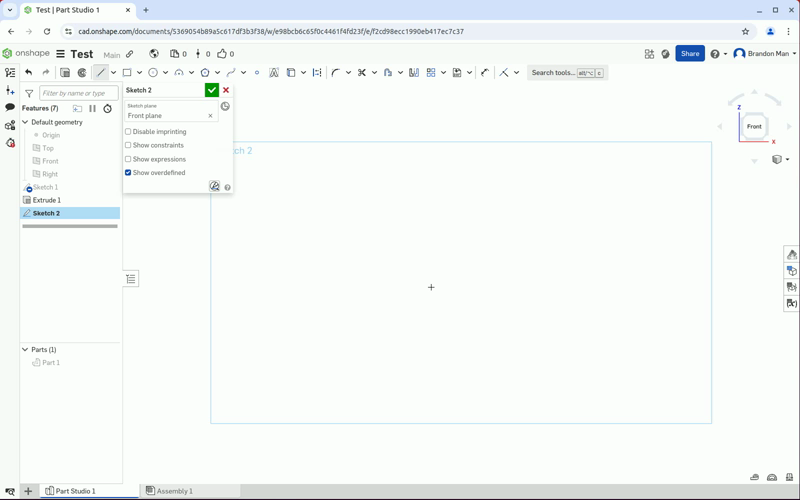
key_up(shift)
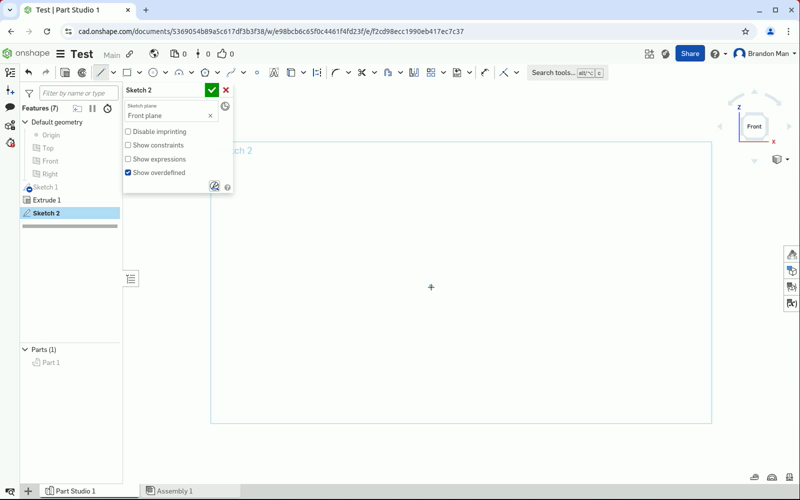
key_down(shift)
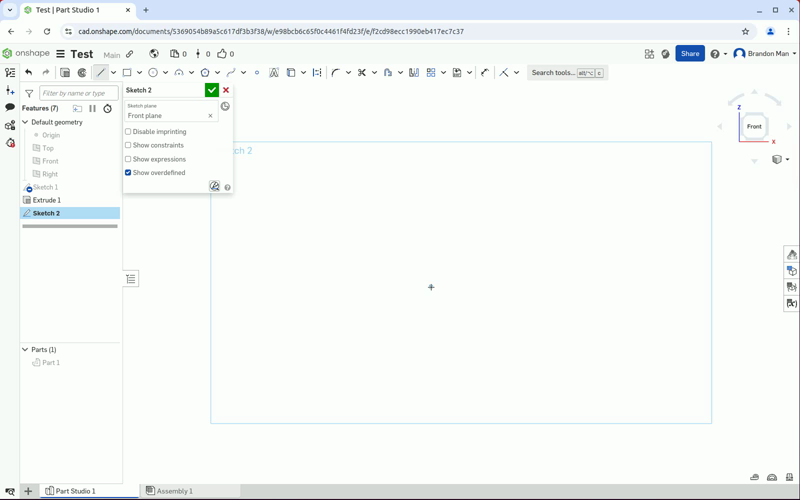
mouse_move(461, 286)
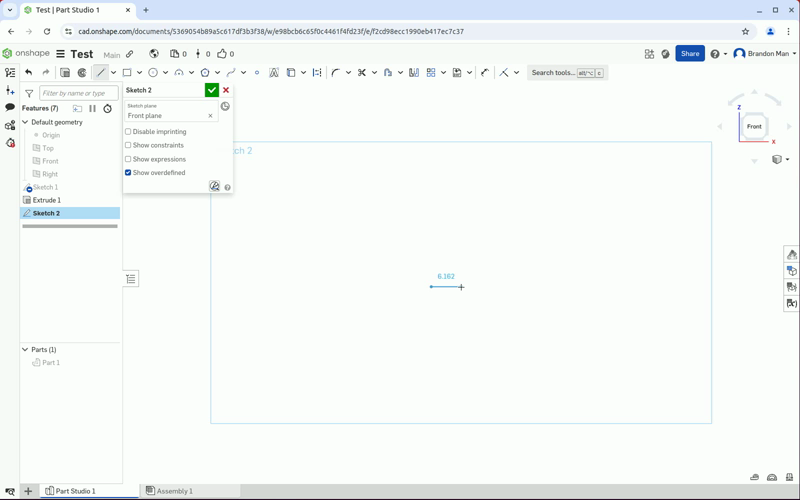
mouse_move(483, 286)
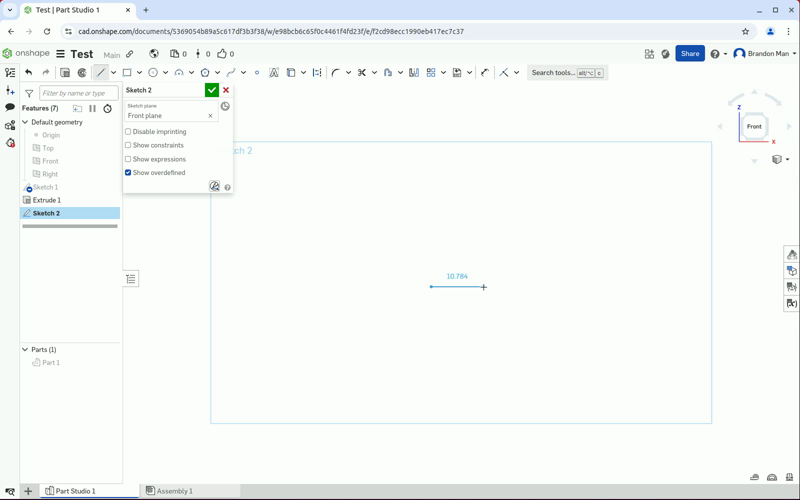
click(483, 286)
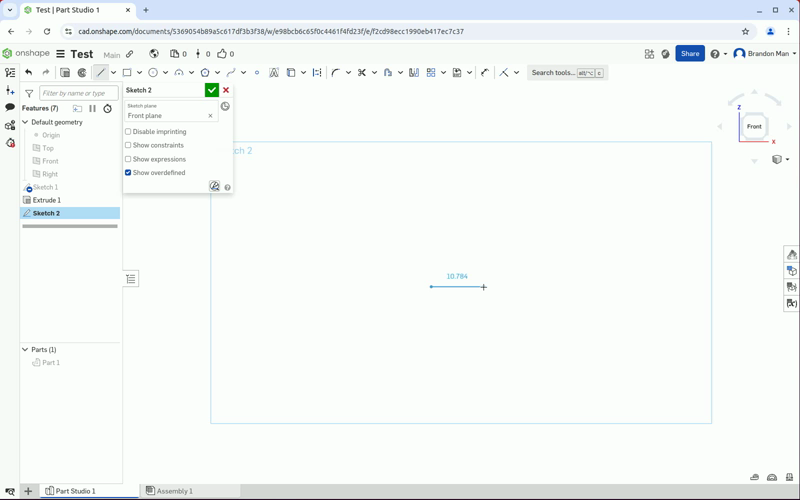
key_up(shift)
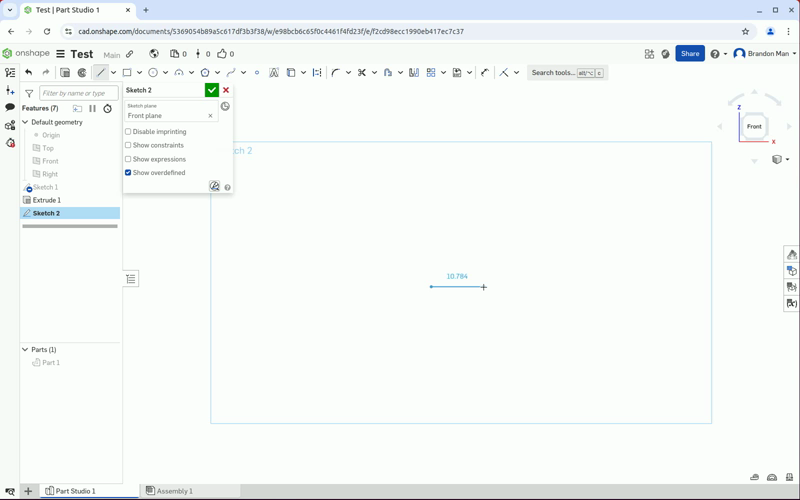
key_down(shift)
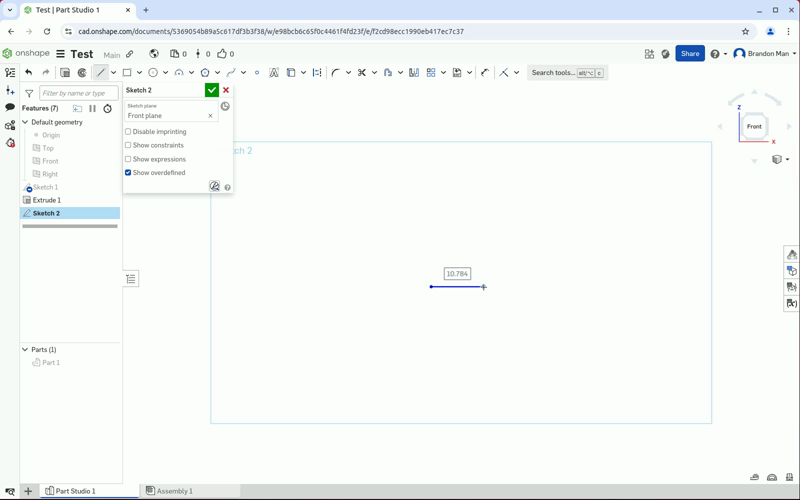
mouse_move(513, 286)
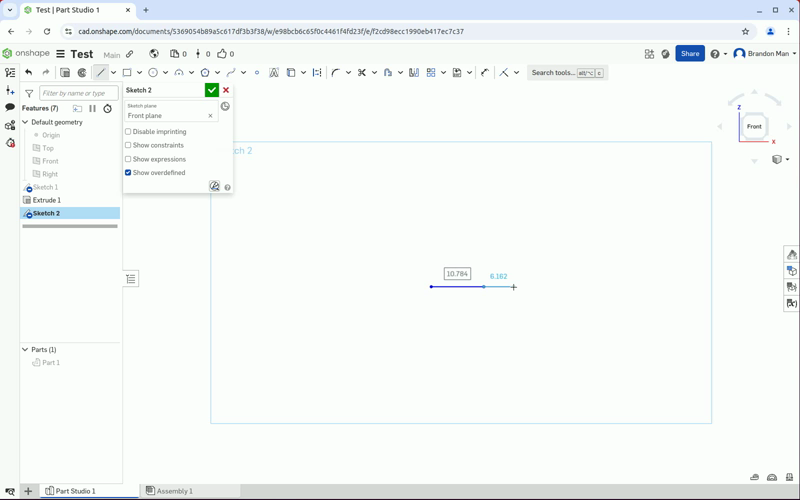
mouse_move(483, 246)
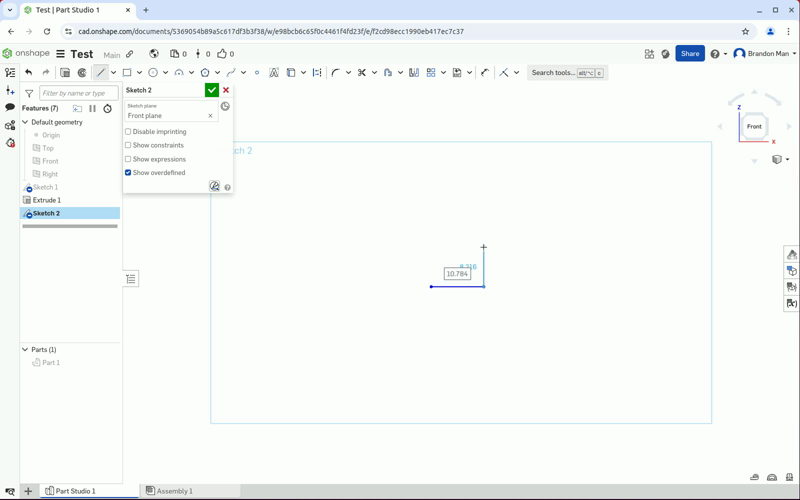
click(483, 246)
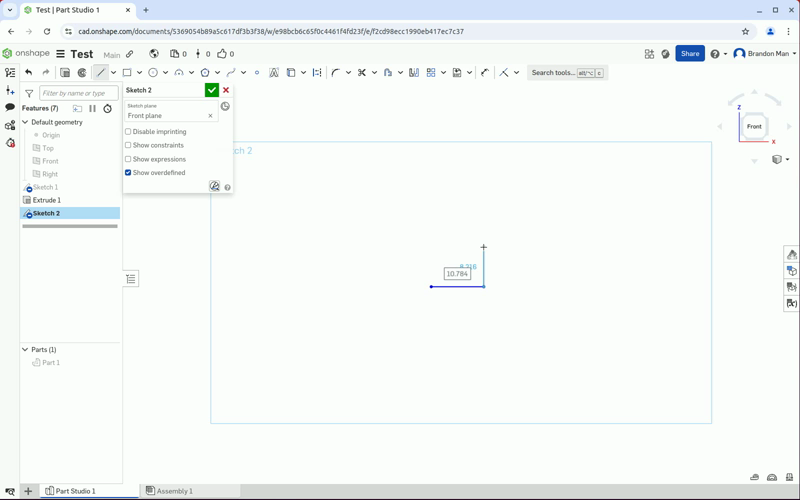
key_up(shift)
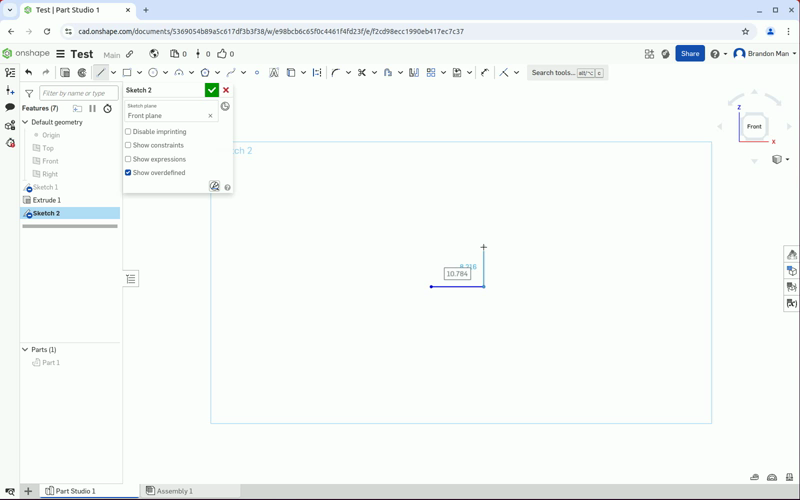
key_down(shift)
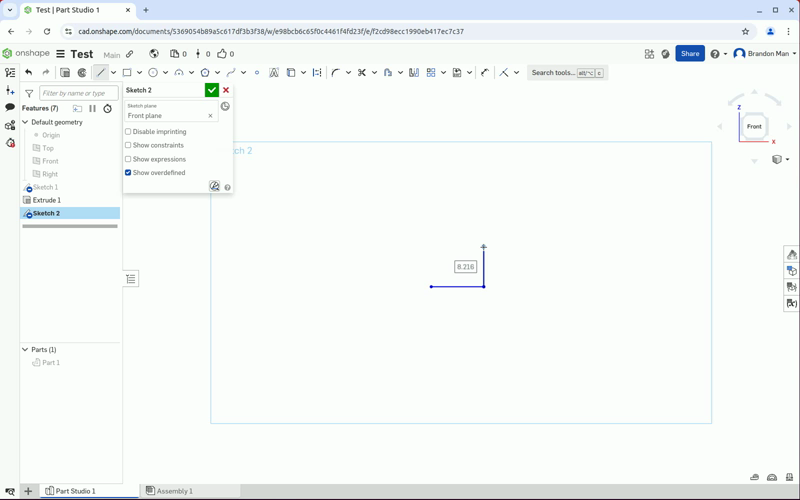
mouse_move(513, 246)
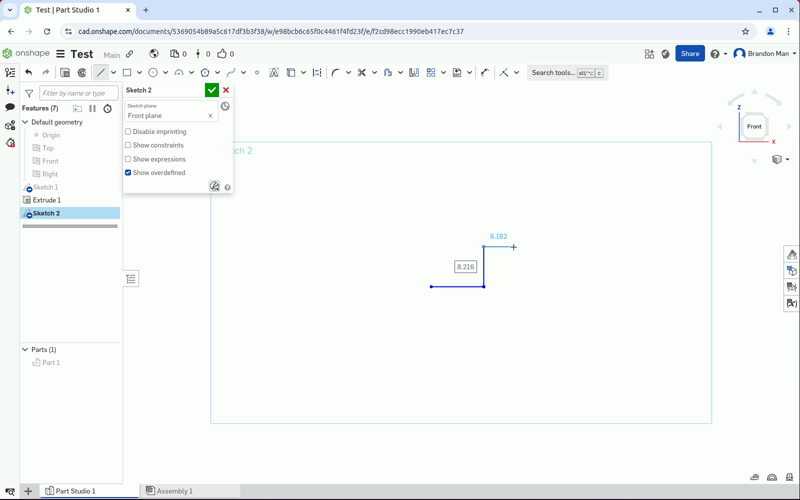
mouse_move(431, 246)
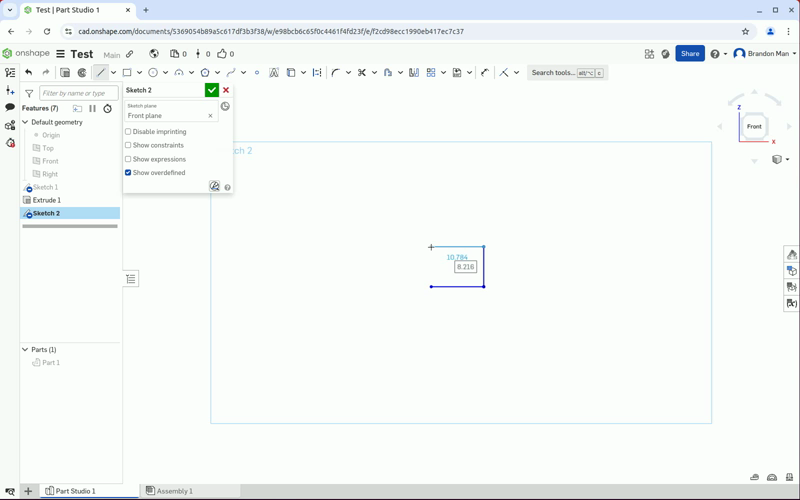
click(431, 246)
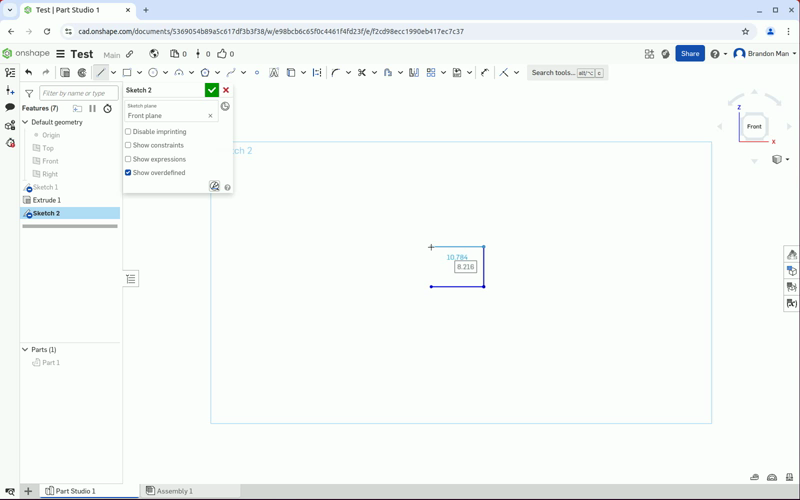
key_up(shift)
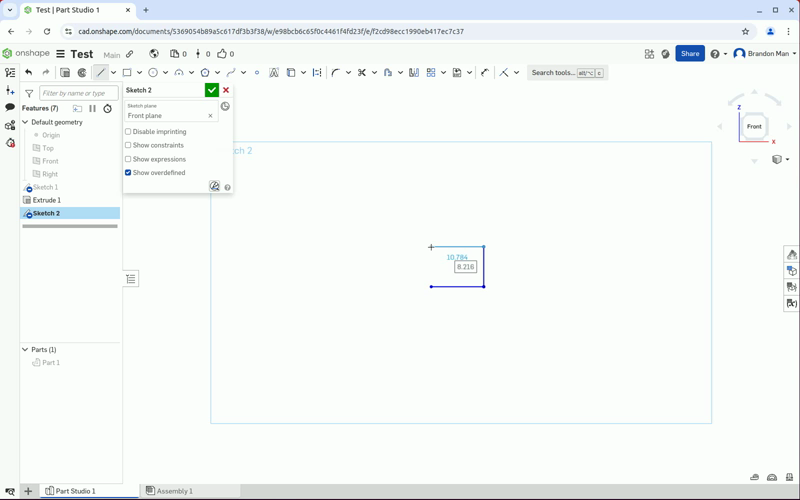
mouse_move(461, 246)
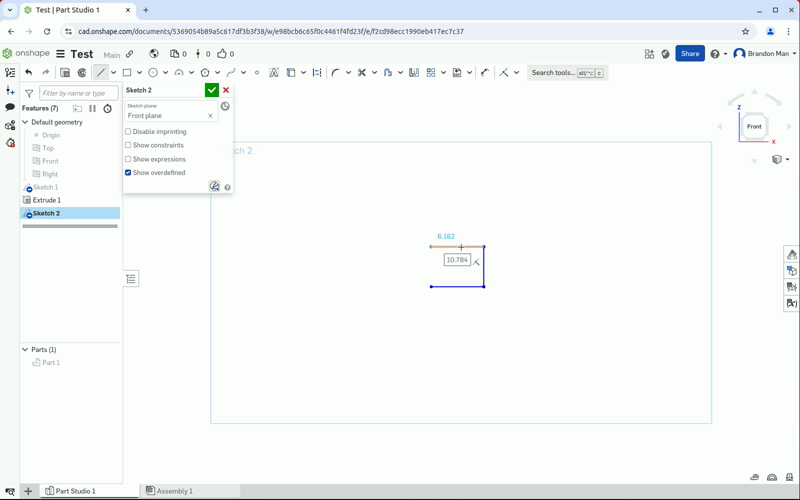
key_down(shift)
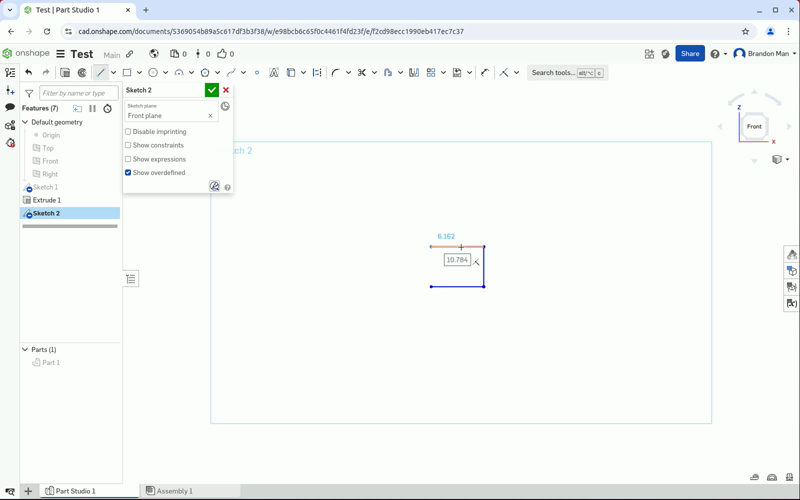
mouse_move(431, 286)
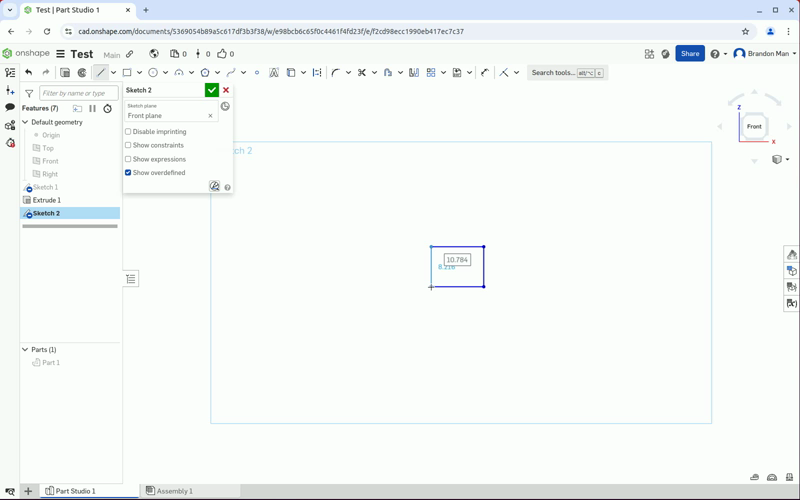
key_up(shift)
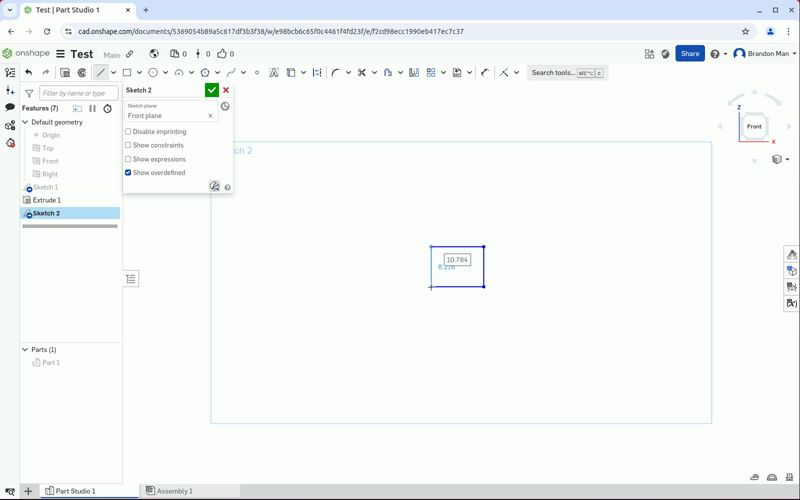
click(431, 286)
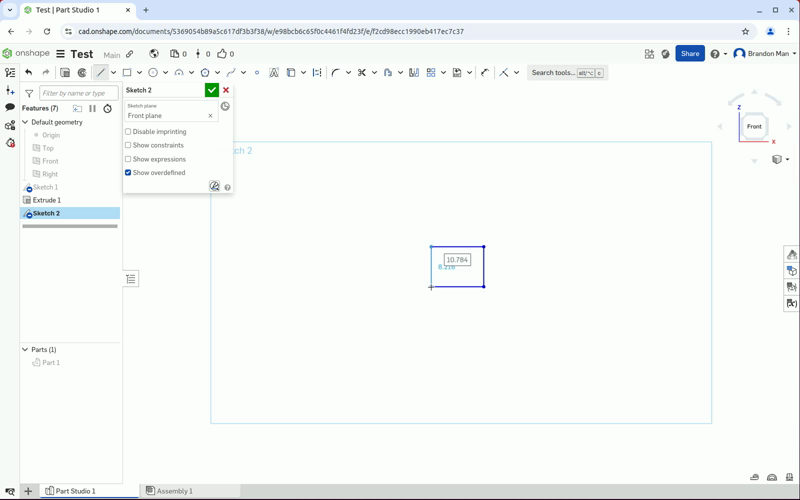
key(esc)
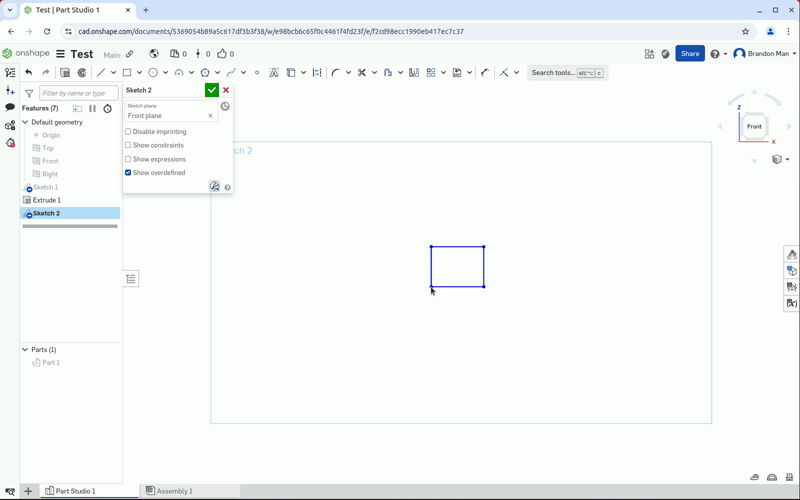
mouse_move(481, 266)
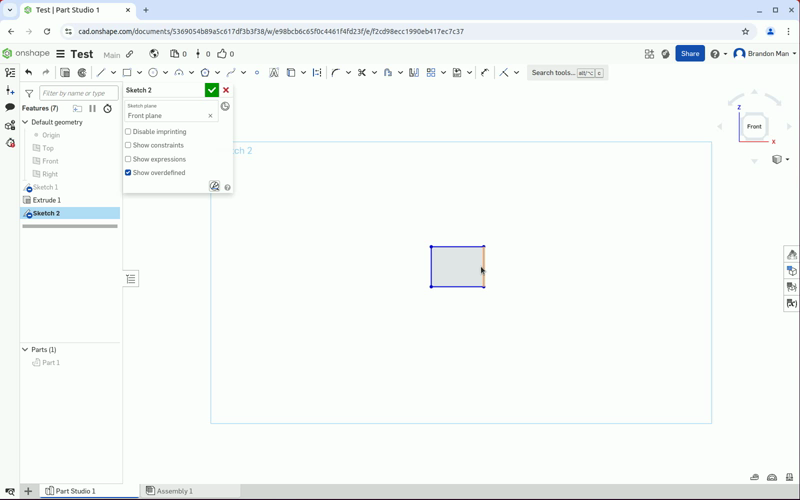
click(481, 266)
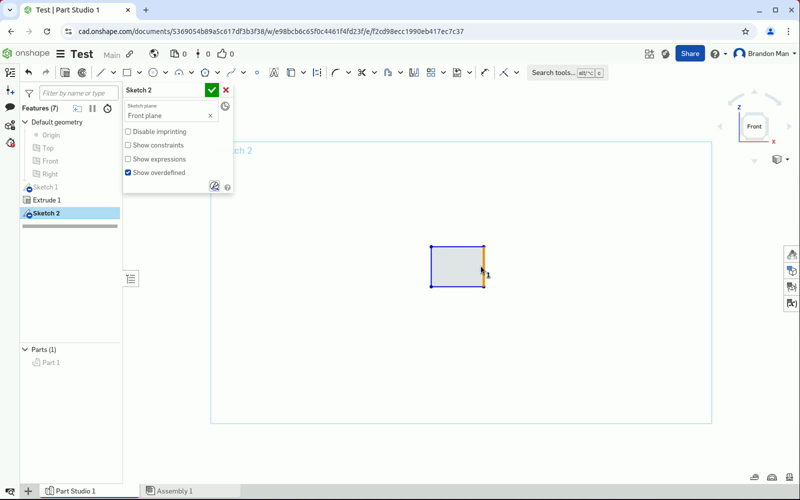
mouse_move(73, 352)
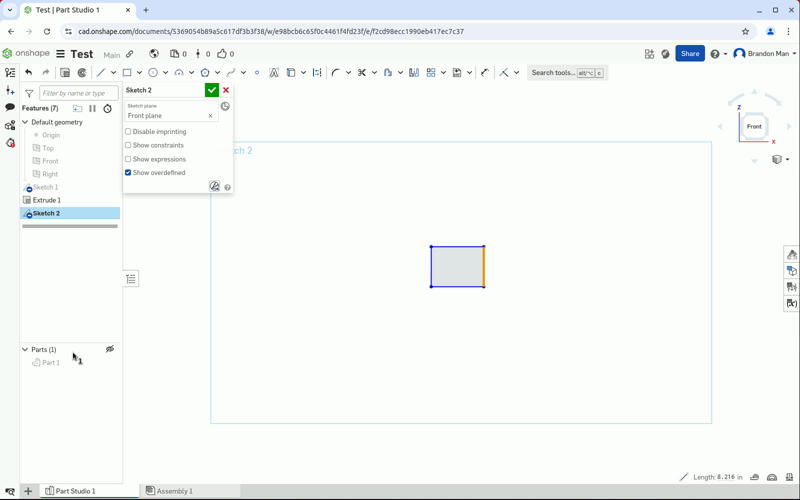
key(shift+y)
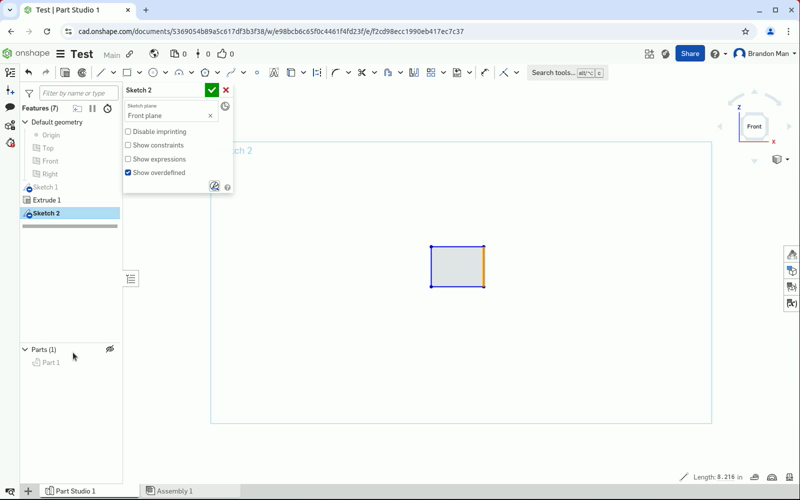
key(shift+e)
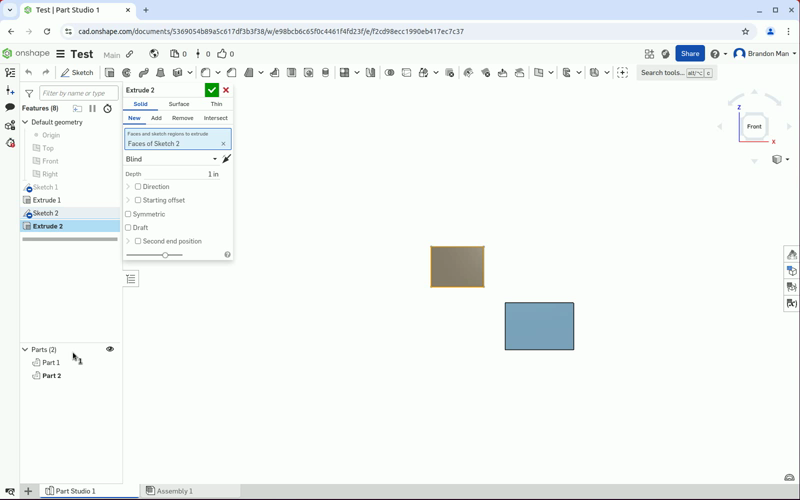
mouse_move(143, 106)
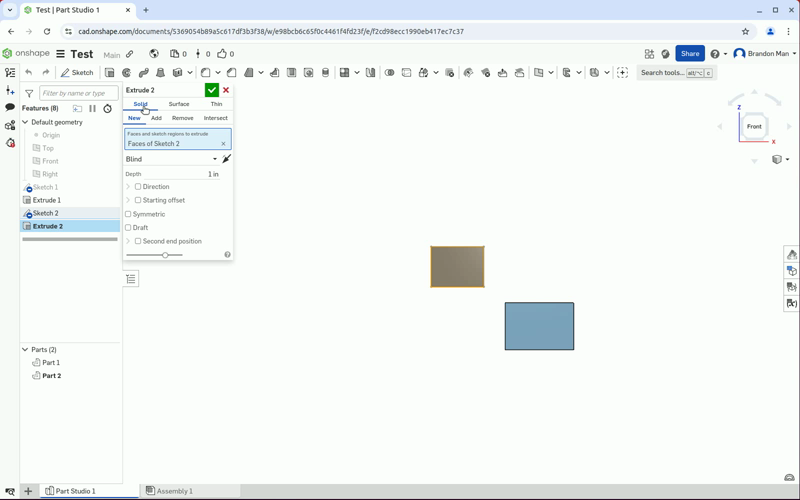
click(143, 106)
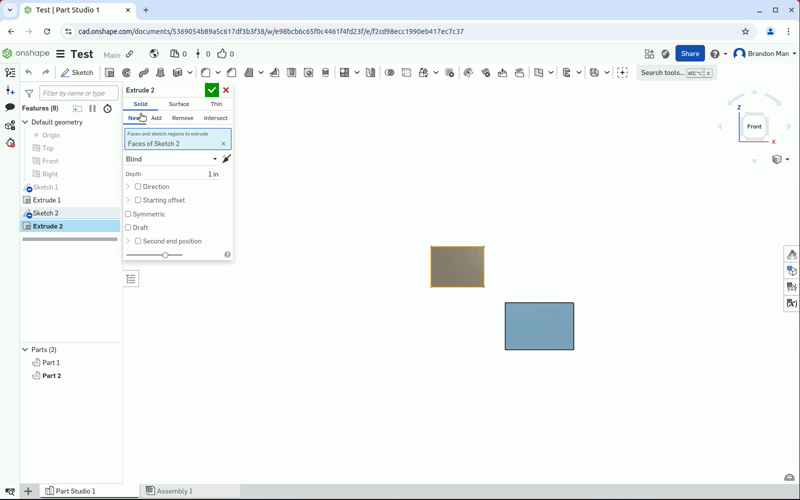
mouse_move(137, 120)
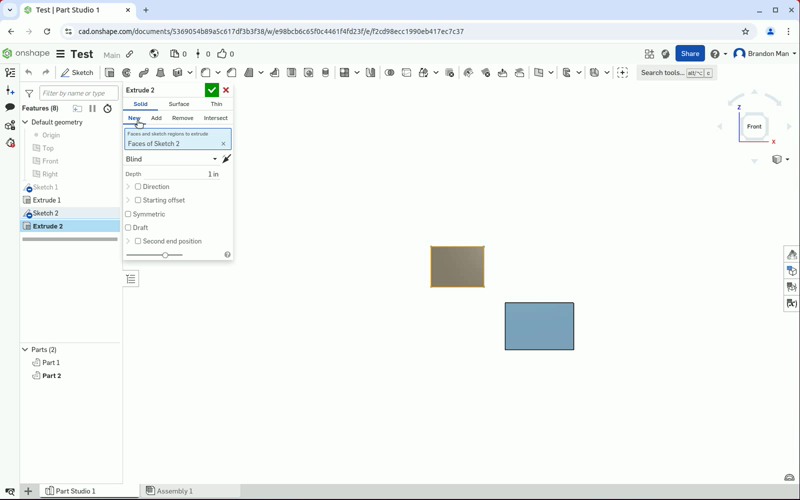
click(137, 120)
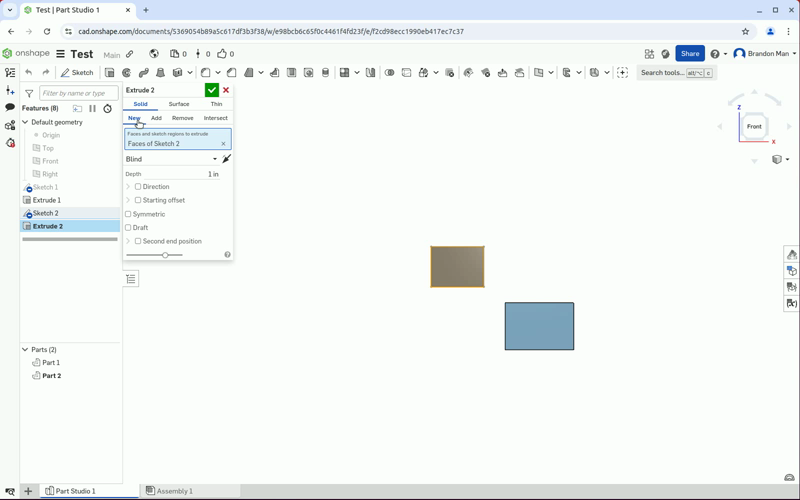
key(tab, 4)
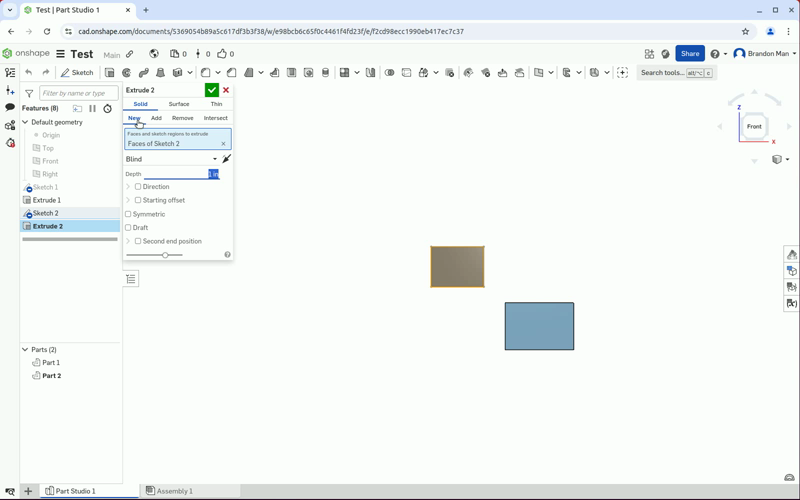
text(4.814)
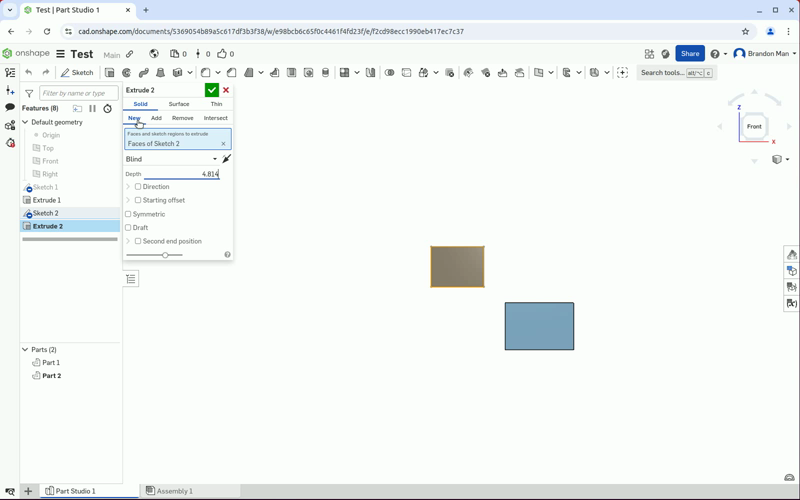
key(enter)
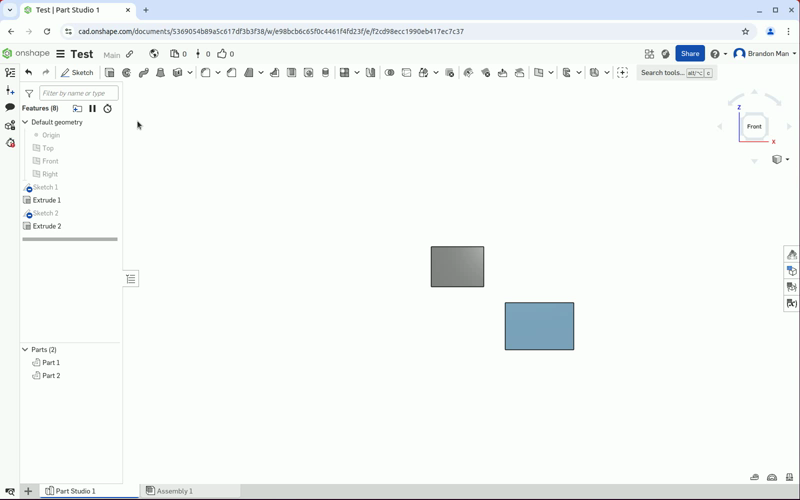
key(shift+h)
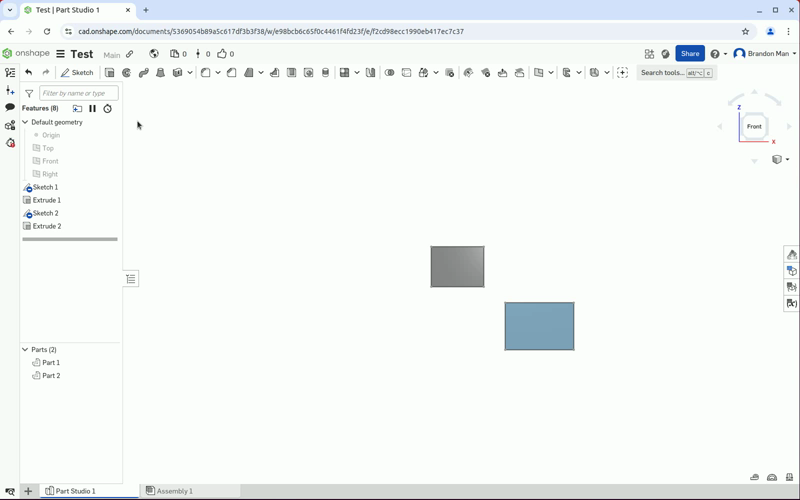
key(shift+h)
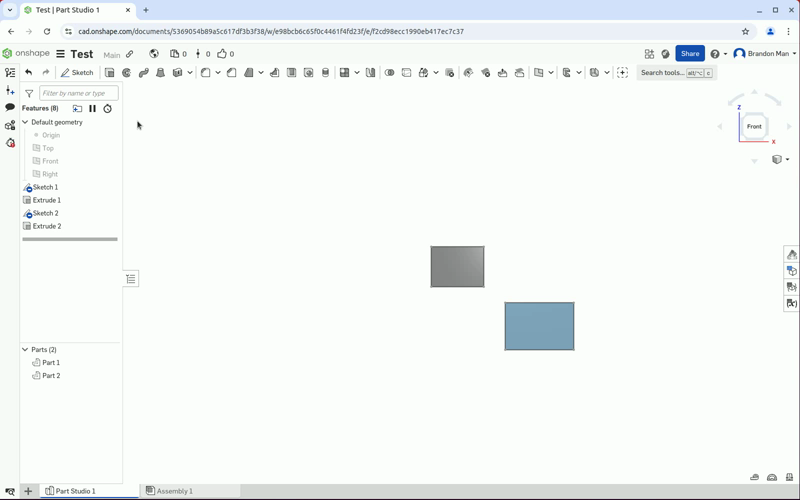
key(shift+7)
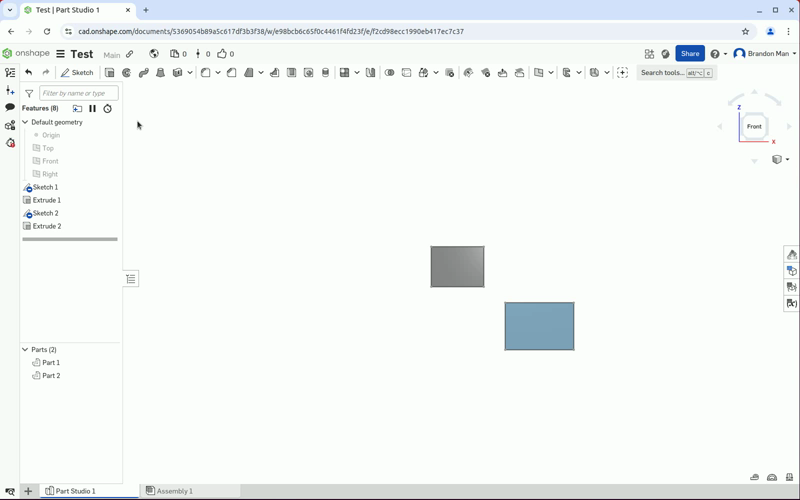
key(left, 2)
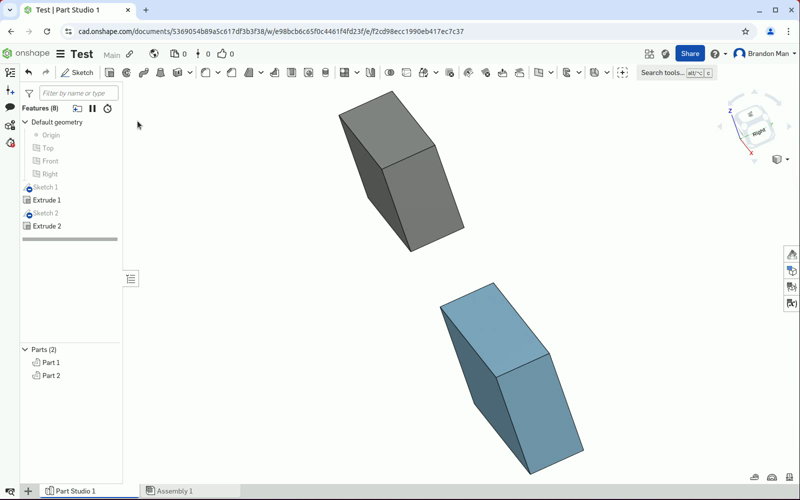
key(down, 2)
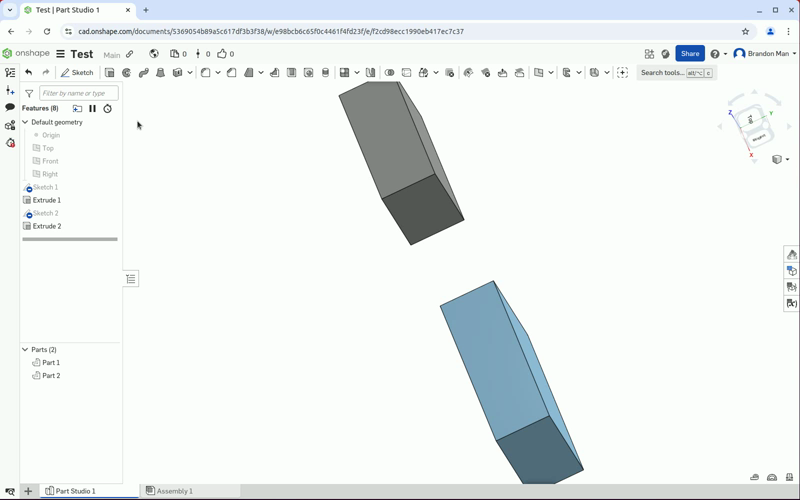
key(up, 2)
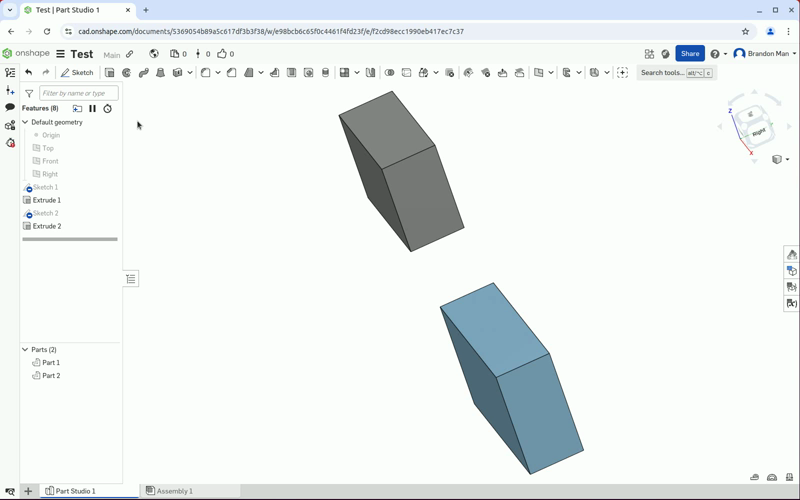
key(right, 2)
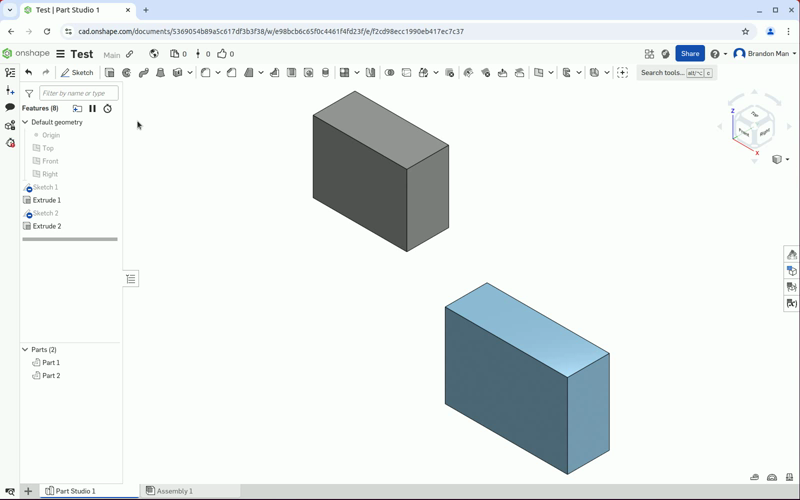
mouse_move(73, 189)
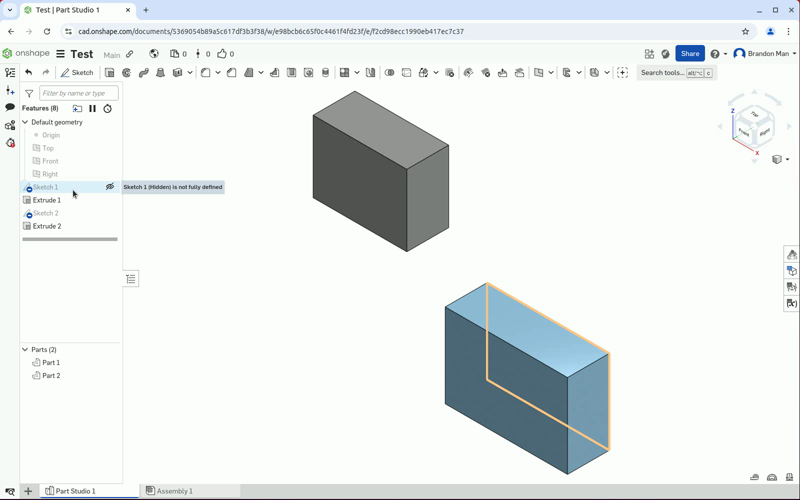
click(73, 189)